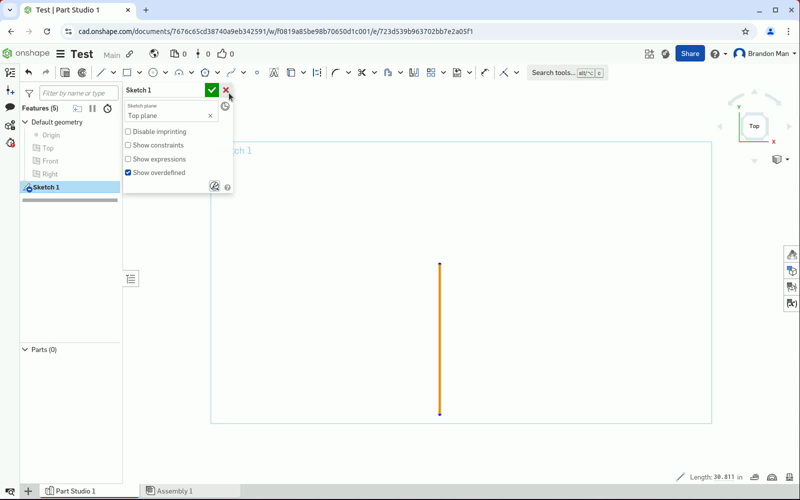
key(shift+h)
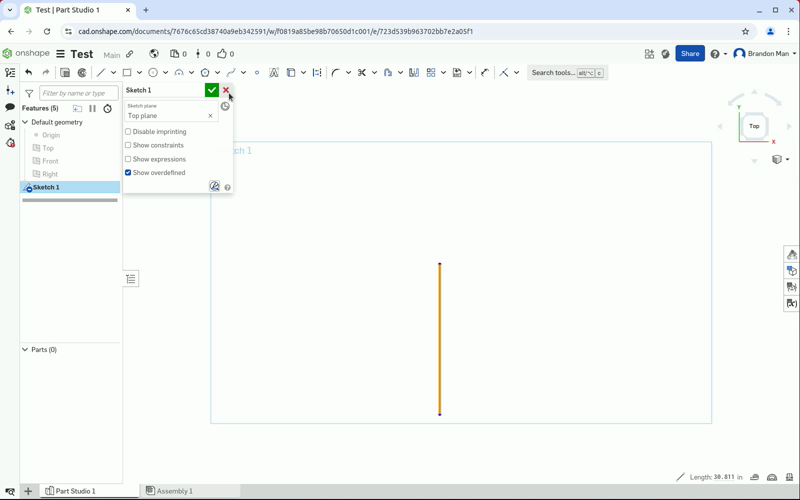
key(shift+s)
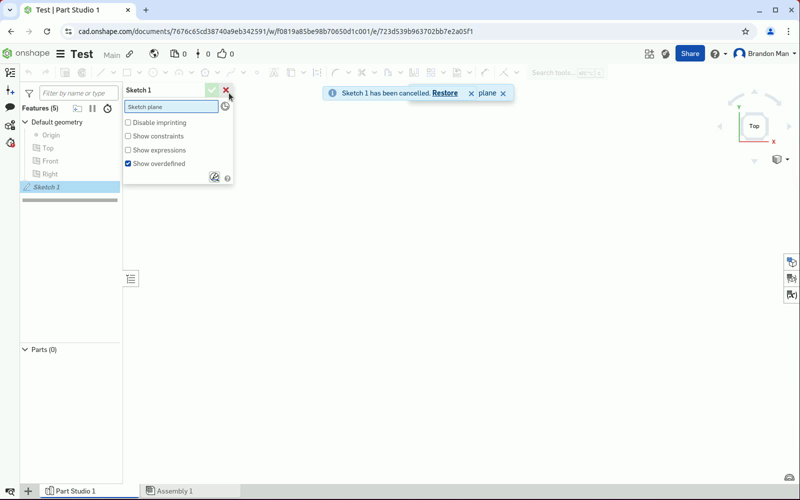
mouse_move(73, 150)
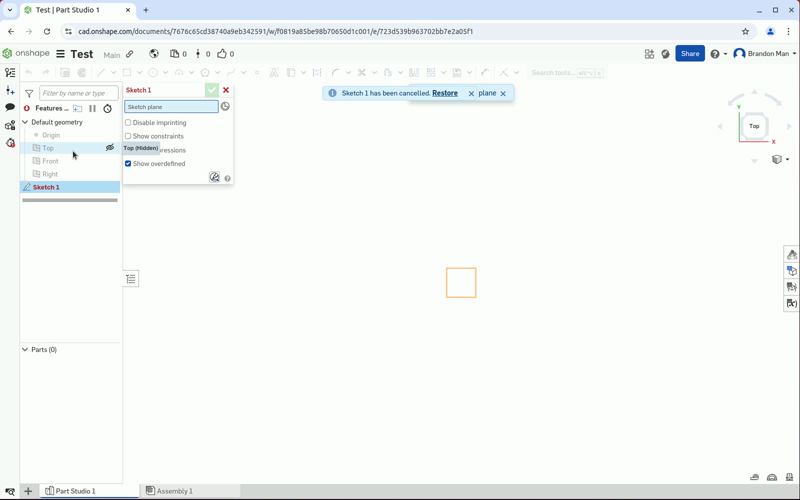
click(73, 150)
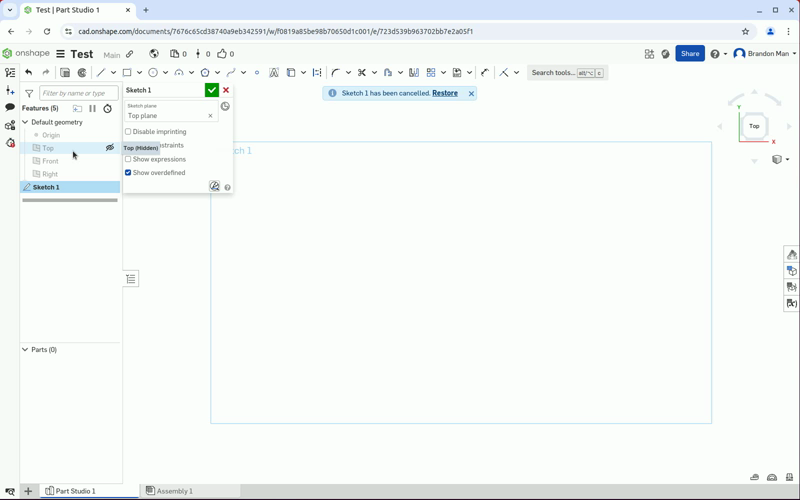
mouse_move(73, 352)
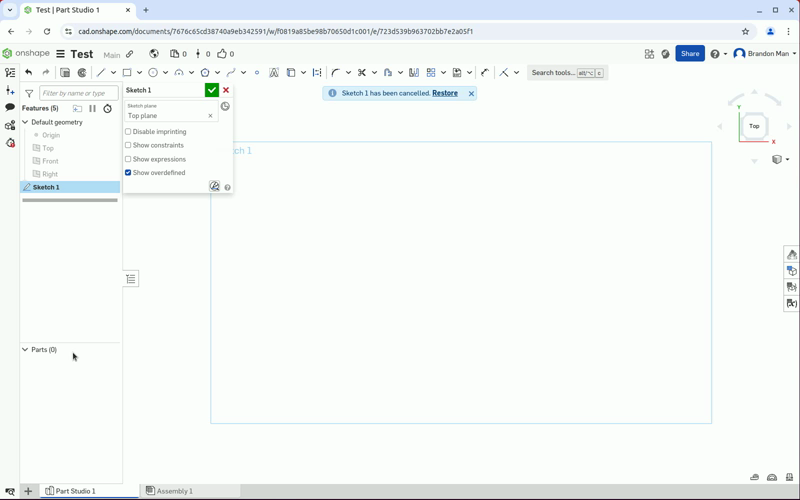
key(y)
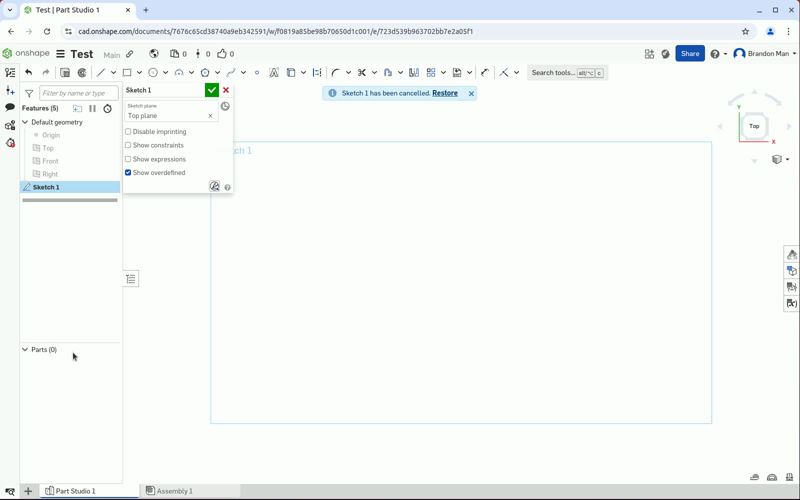
key(l)
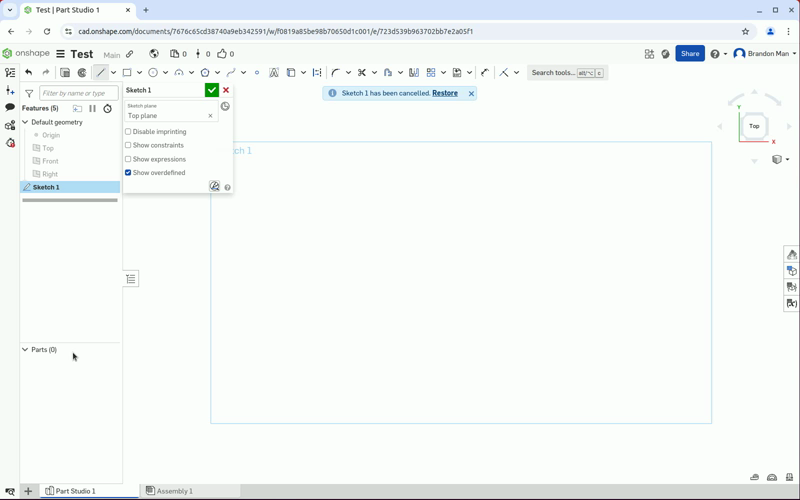
key_down(shift)
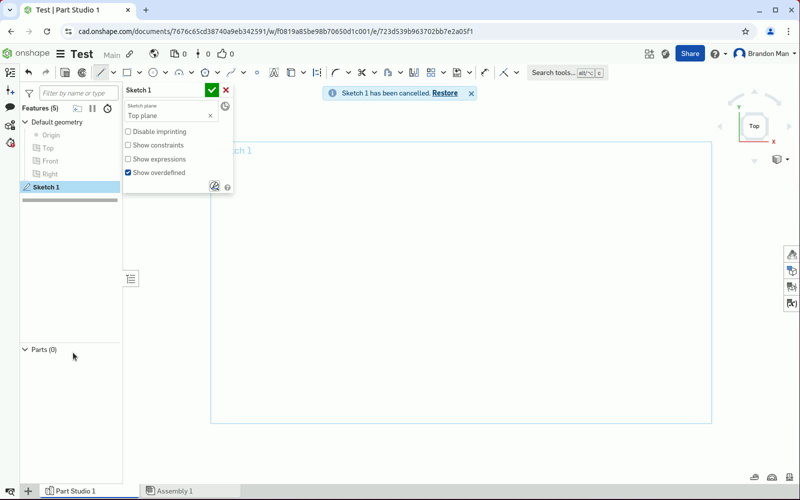
mouse_move(368, 395)
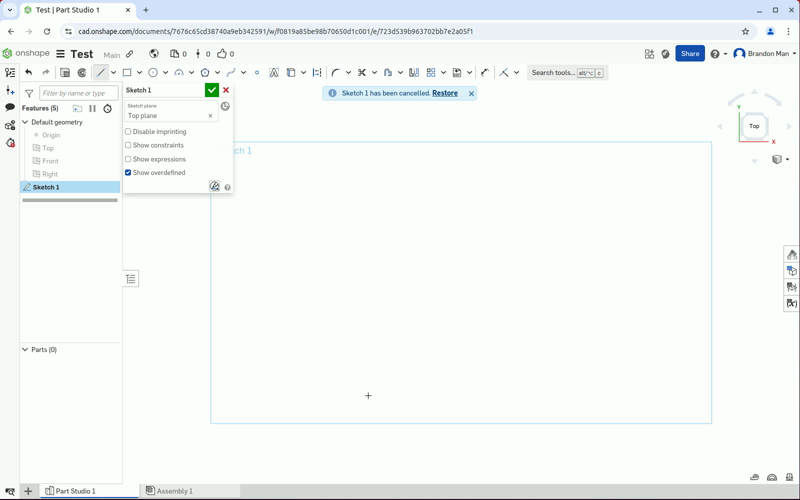
click(368, 395)
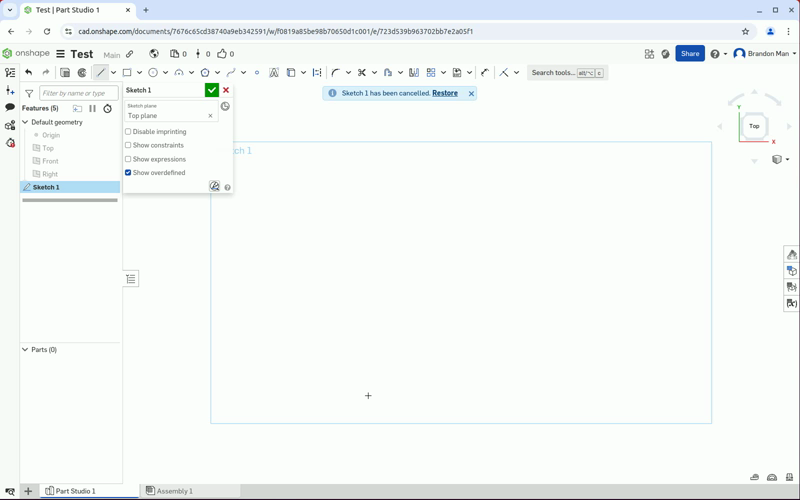
key_up(shift)
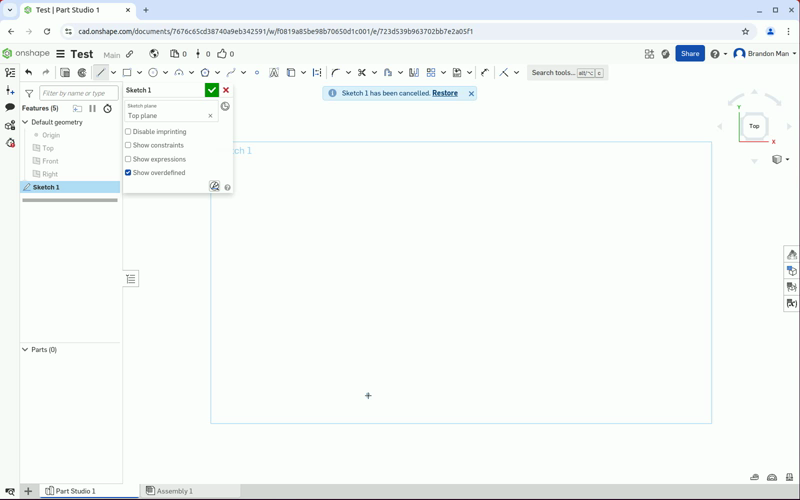
key_down(shift)
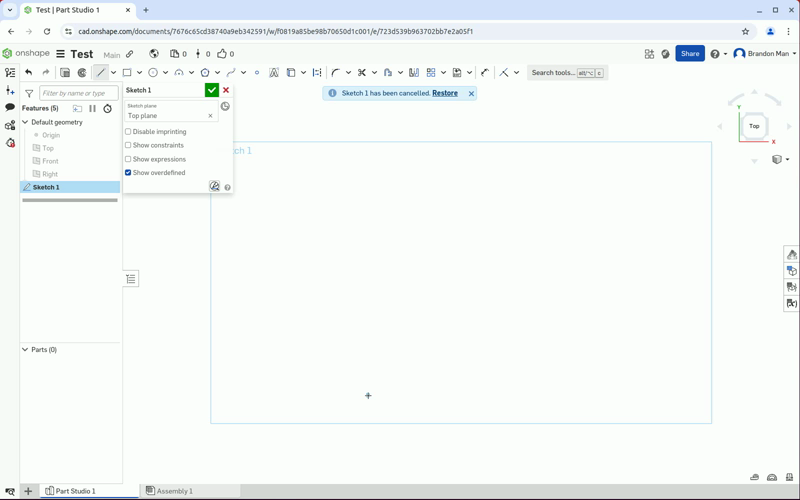
mouse_move(552, 395)
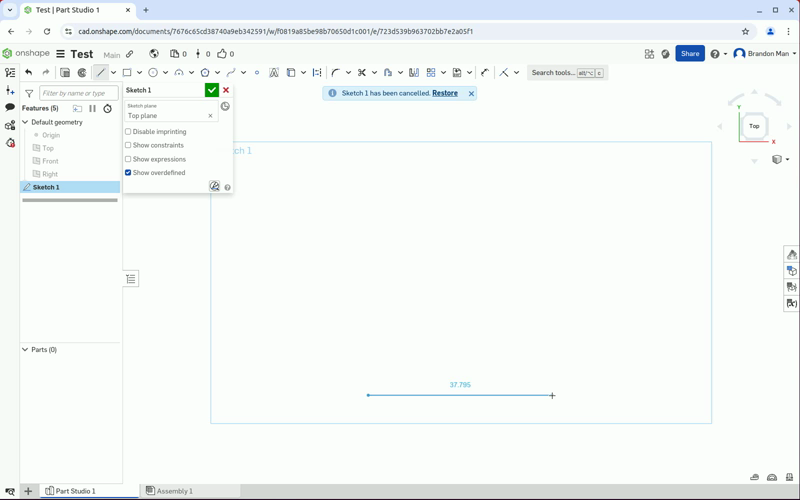
click(552, 395)
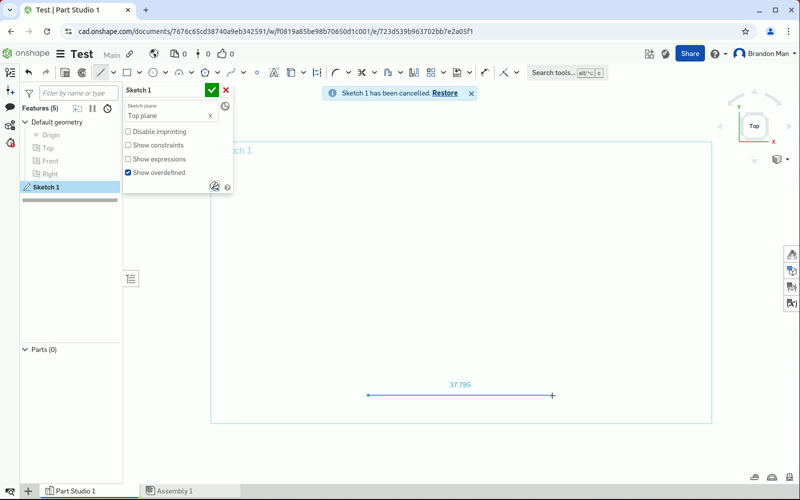
key_up(shift)
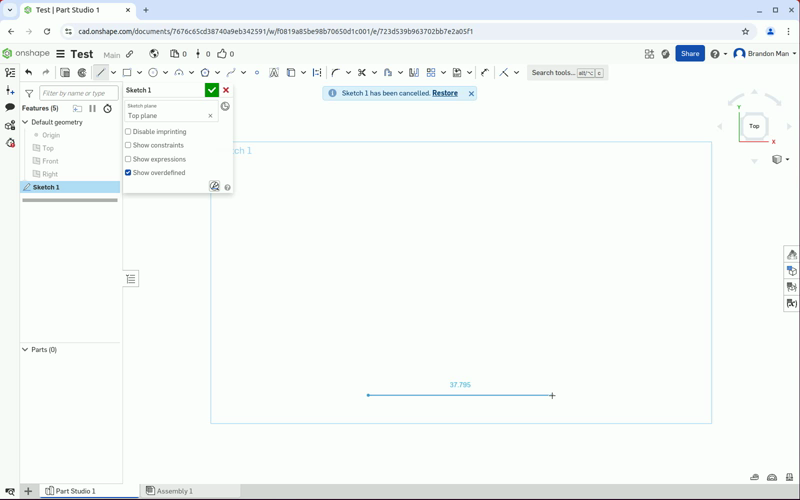
key_down(shift)
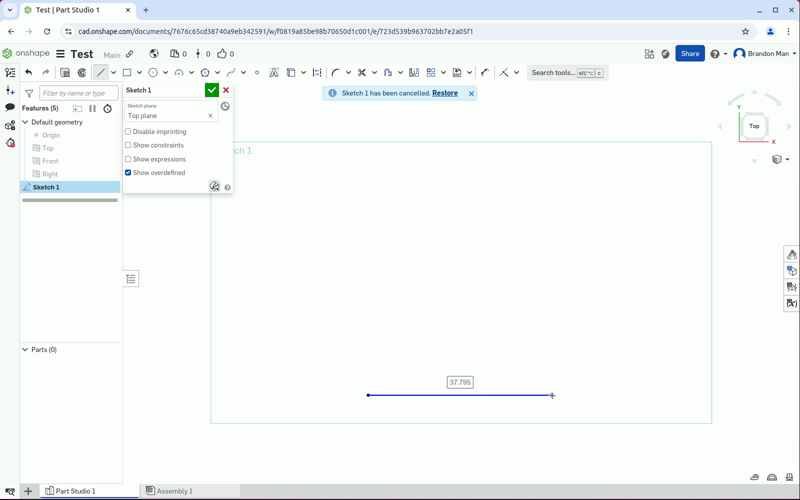
mouse_move(552, 171)
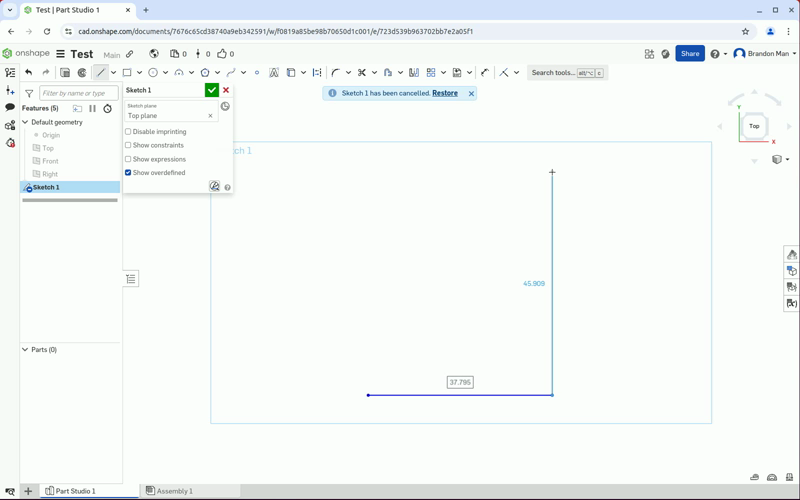
click(552, 171)
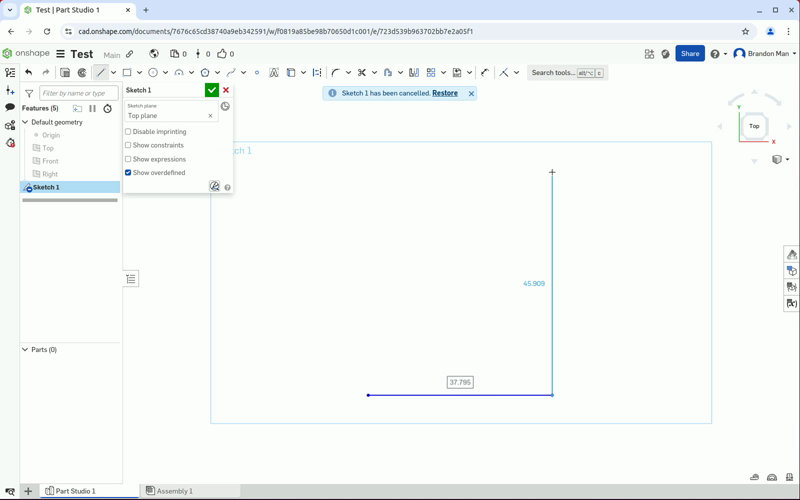
key_up(shift)
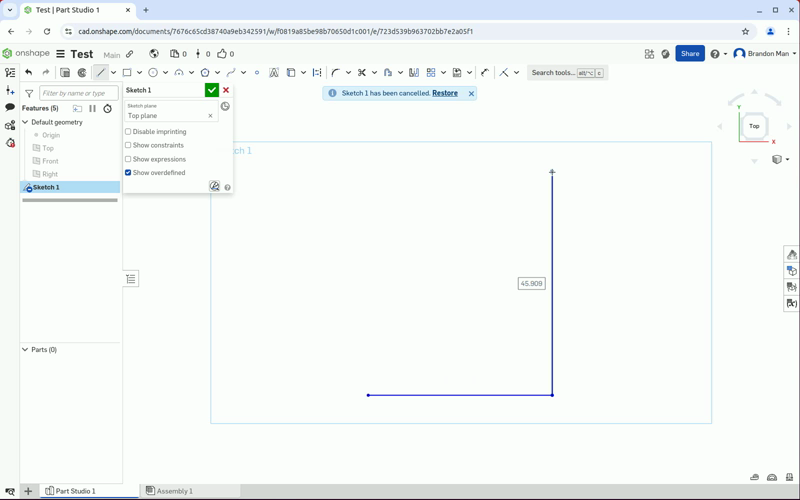
key_down(shift)
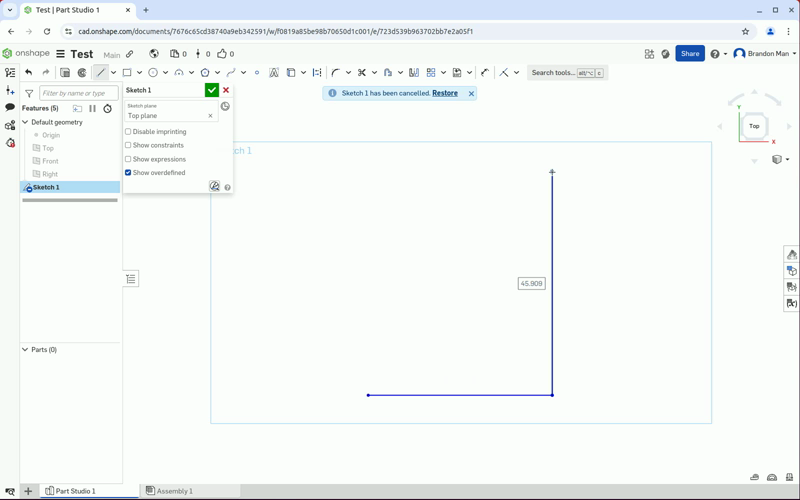
mouse_move(368, 171)
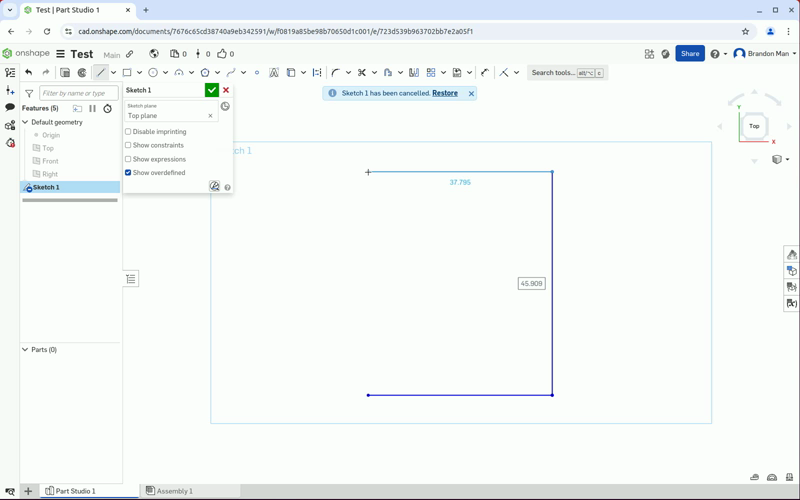
click(368, 171)
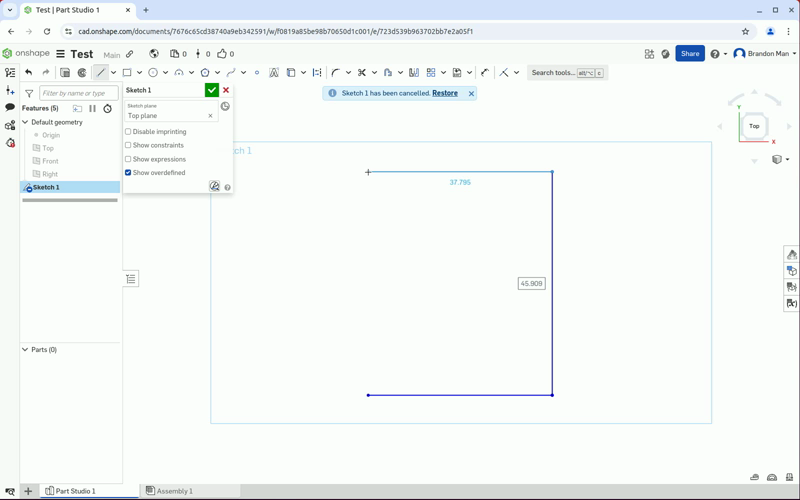
key_up(shift)
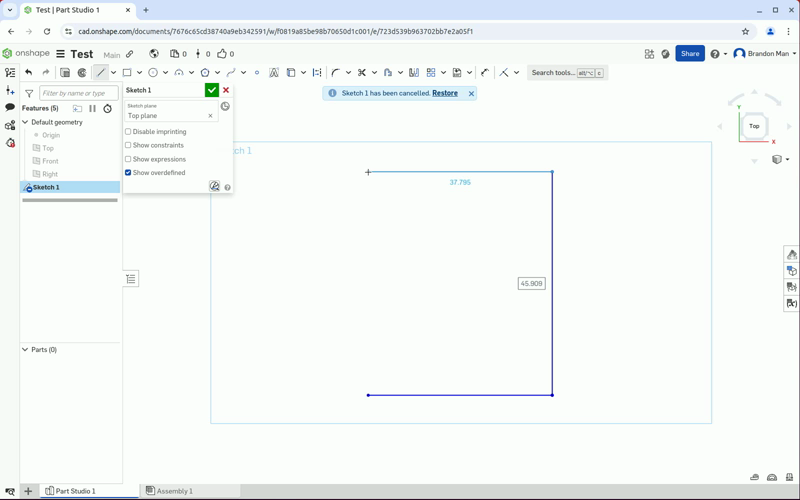
key_down(shift)
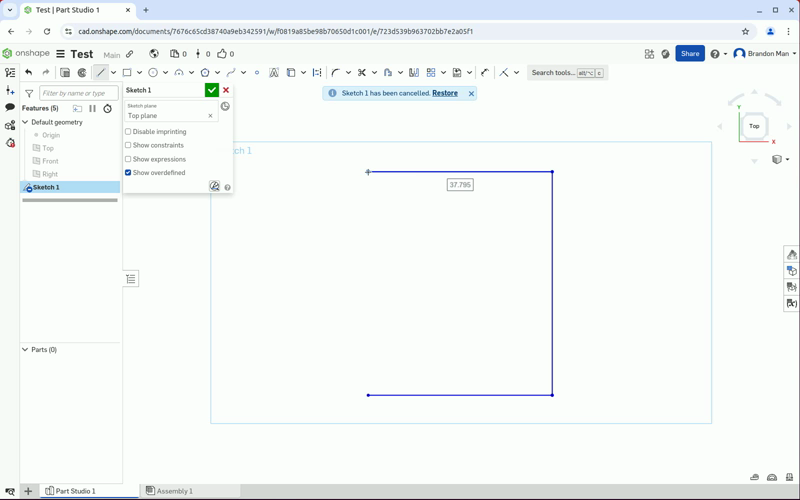
mouse_move(368, 395)
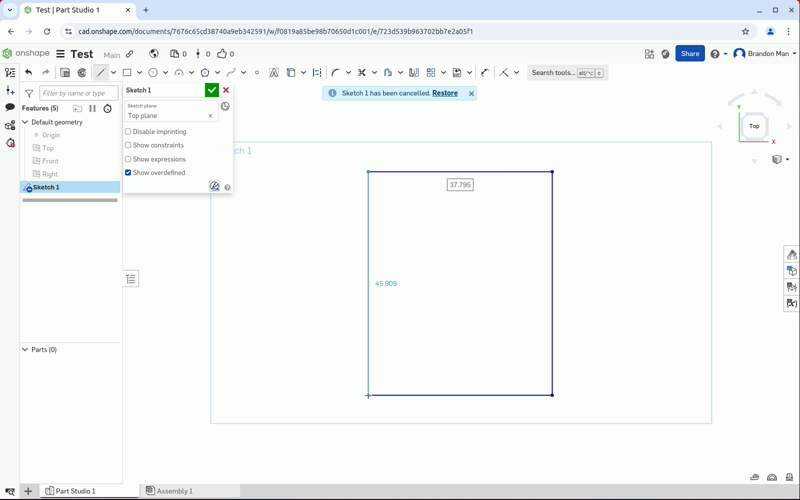
key_up(shift)
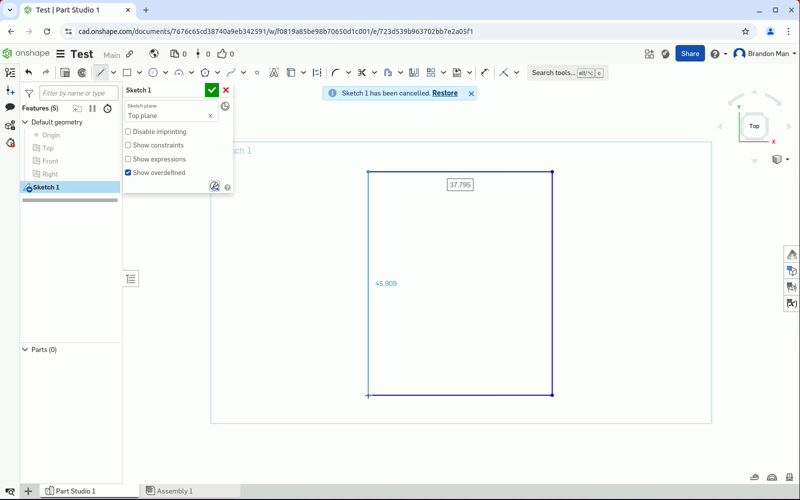
click(368, 395)
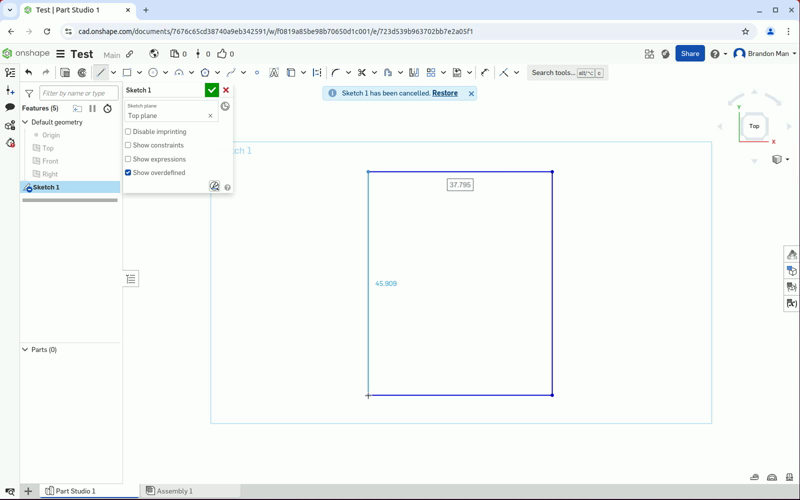
key(esc)
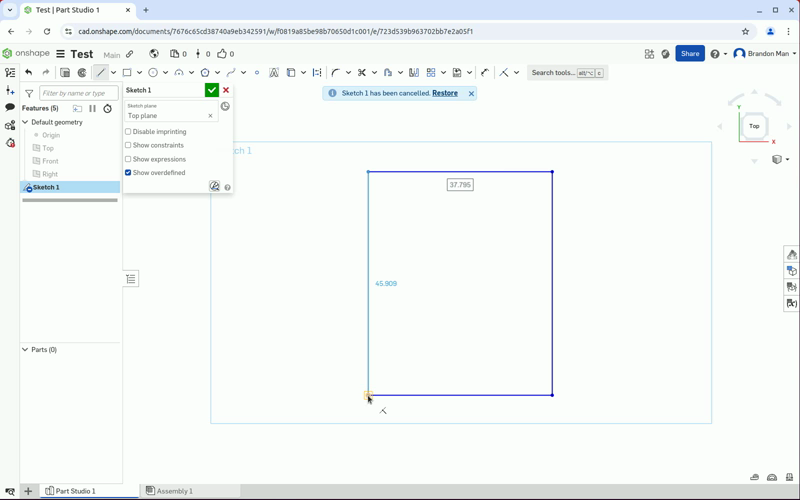
mouse_move(397, 260)
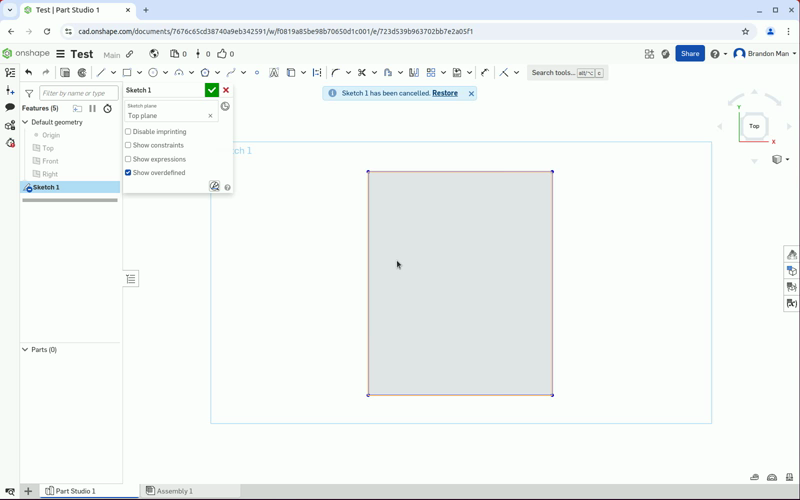
click(397, 260)
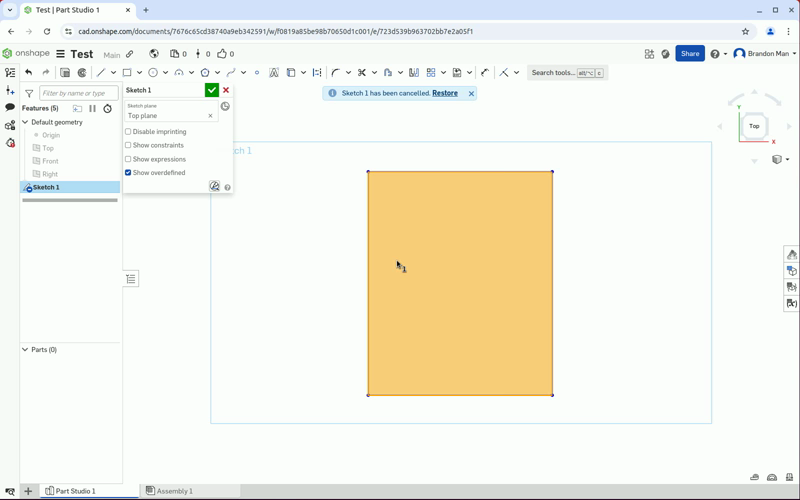
mouse_move(73, 352)
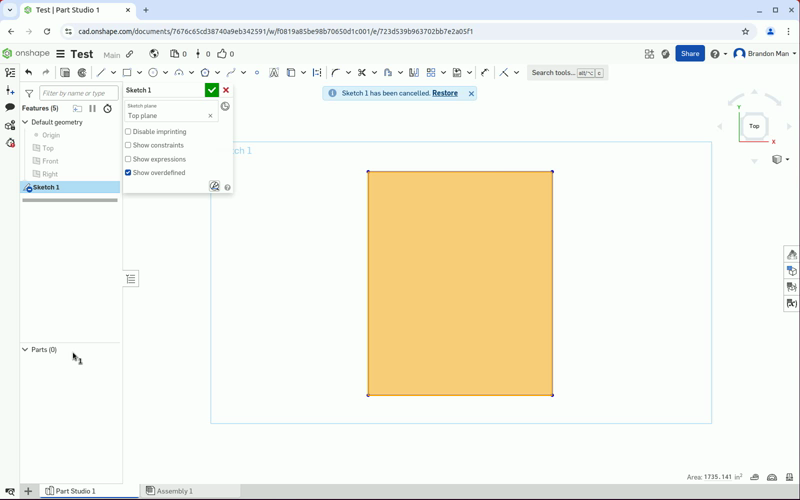
key(shift+y)
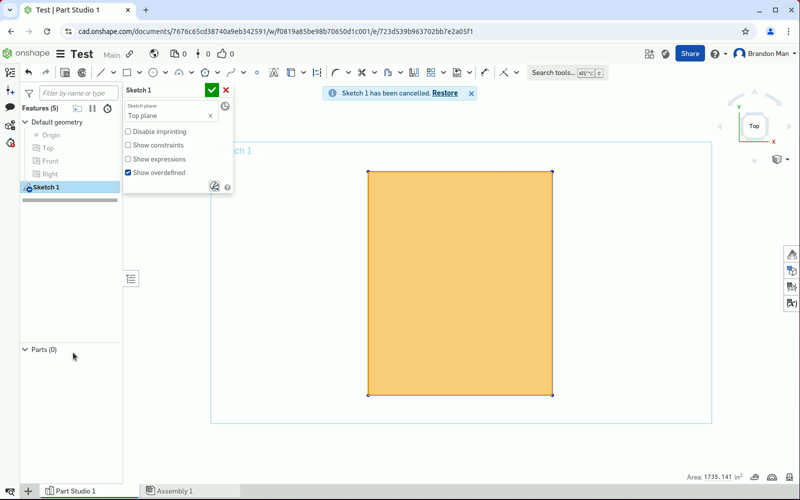
key(shift+e)
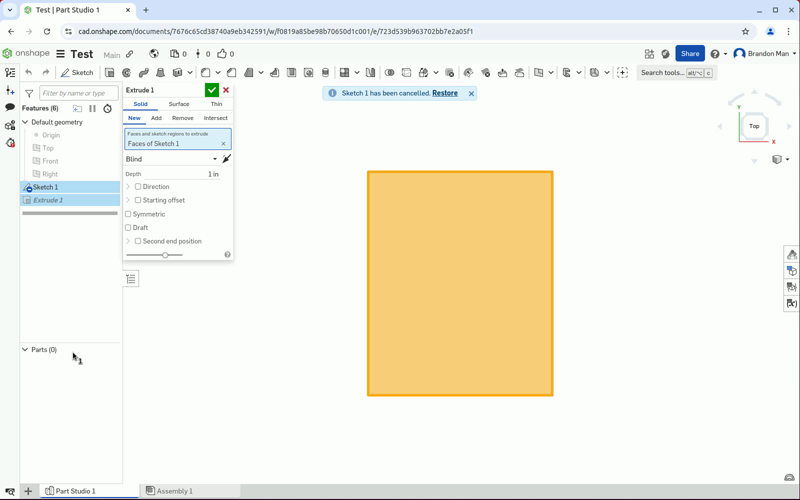
mouse_move(143, 106)
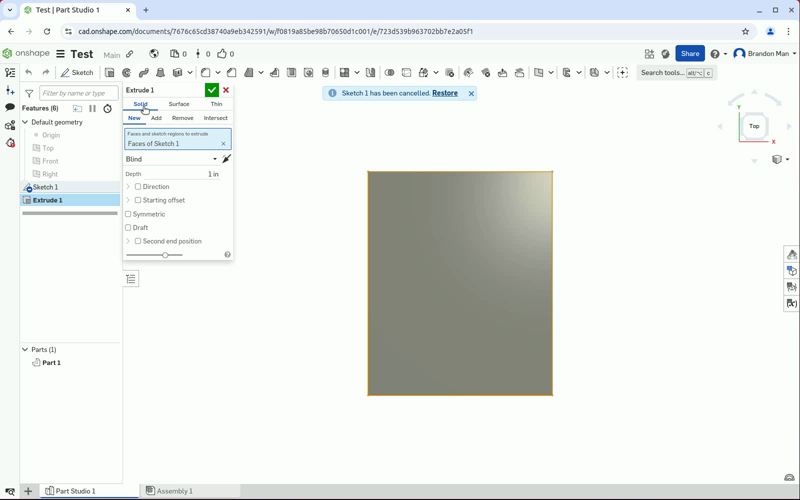
click(143, 106)
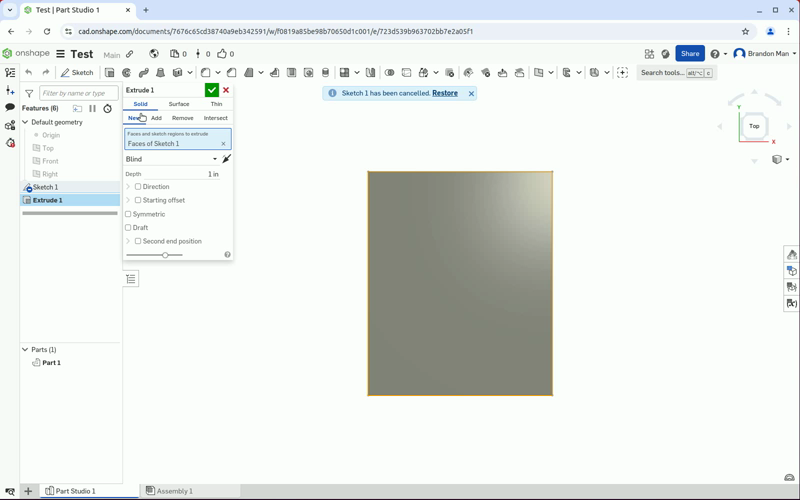
mouse_move(137, 120)
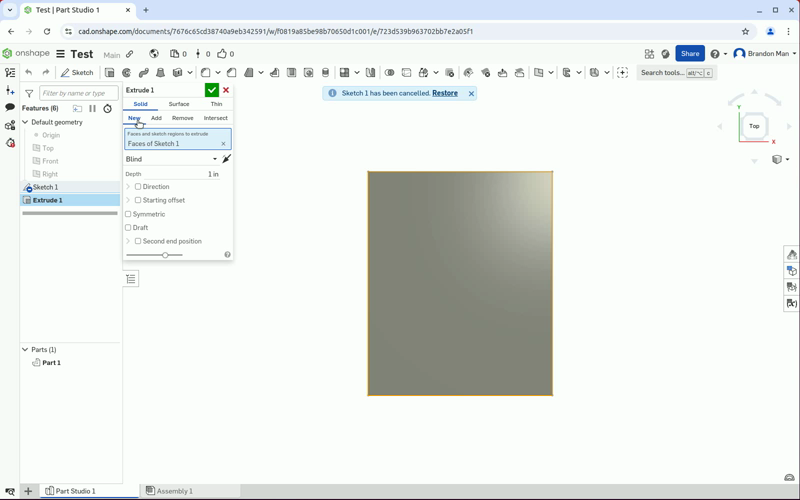
click(137, 120)
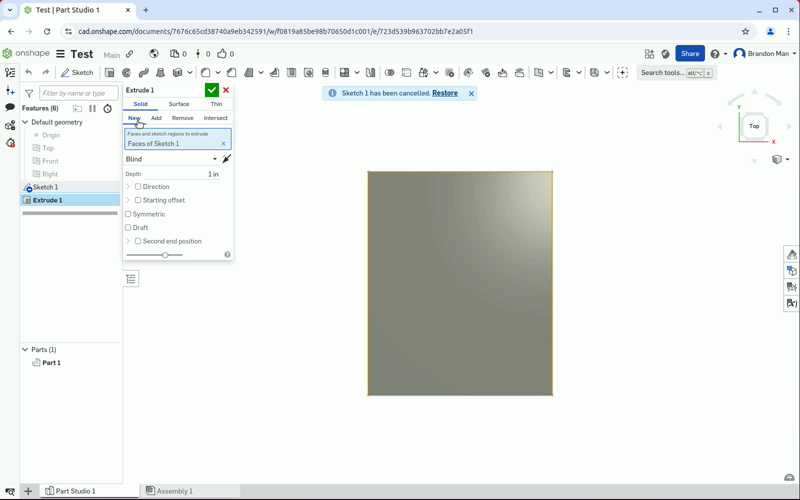
key(tab, 4)
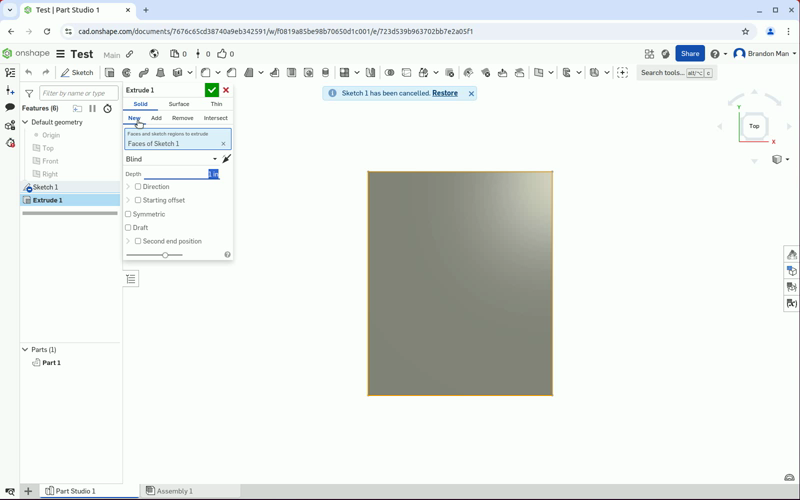
text(11.072)
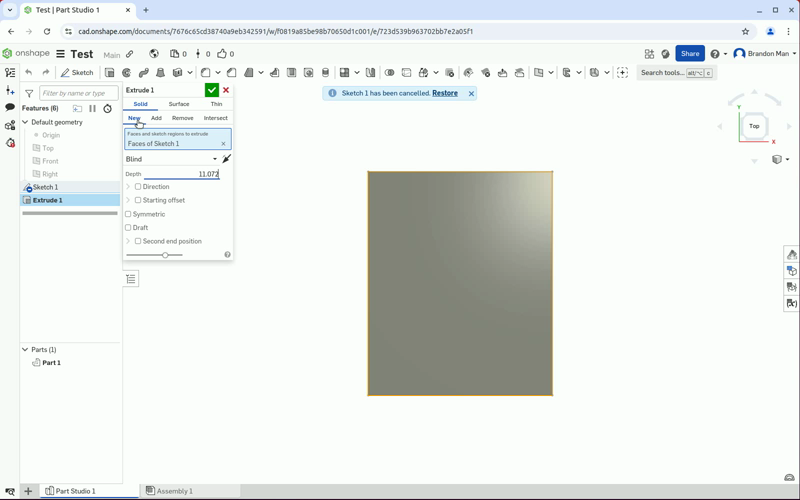
key(tab, 3)
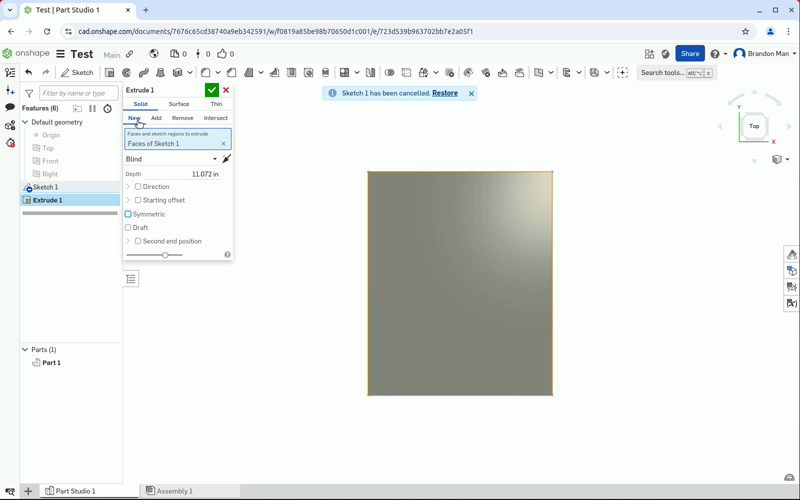
key(space)
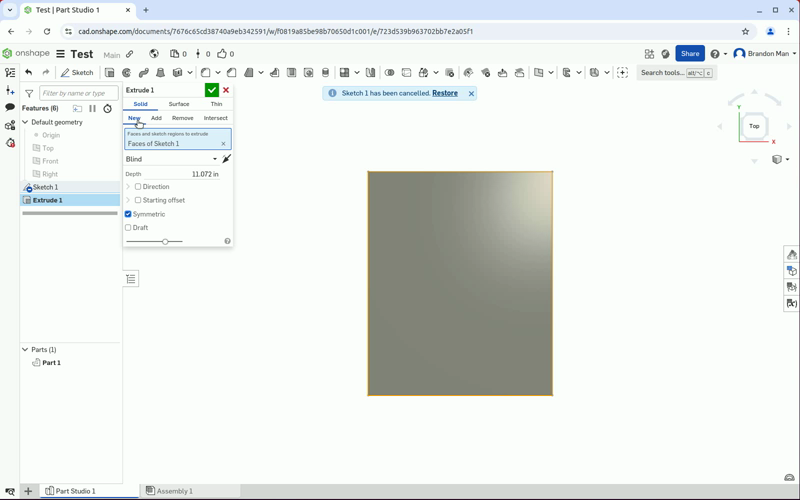
key(enter)
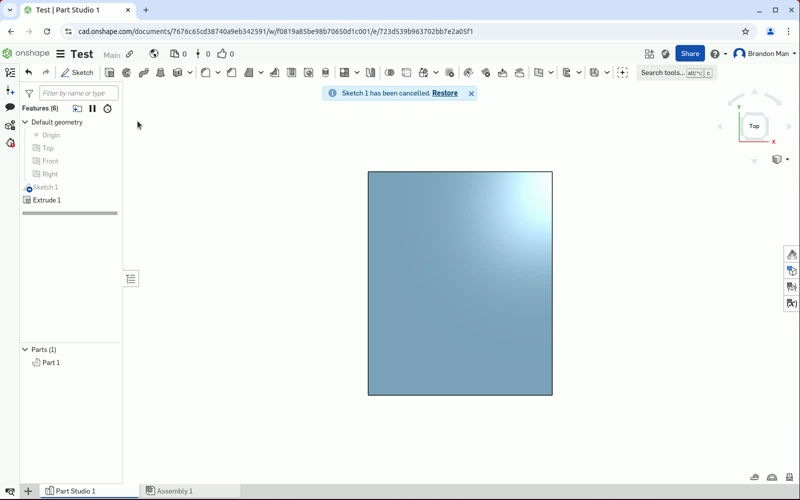
key(shift+h)
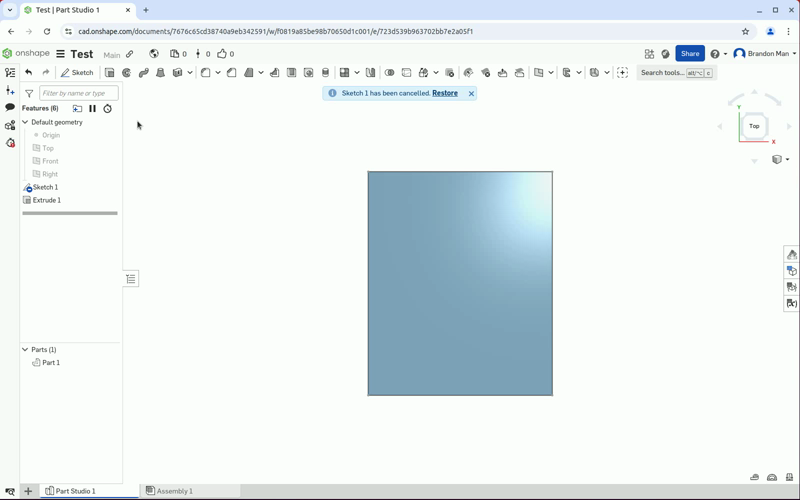
key(shift+h)
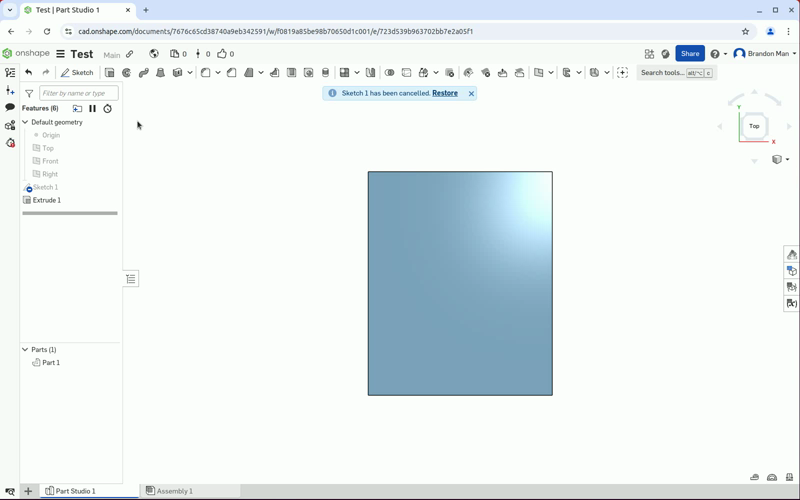
mouse_move(73, 189)
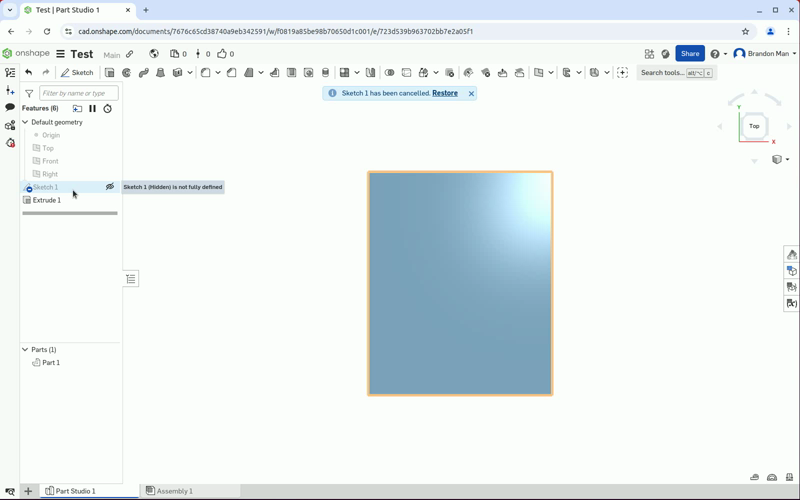
click(73, 189)
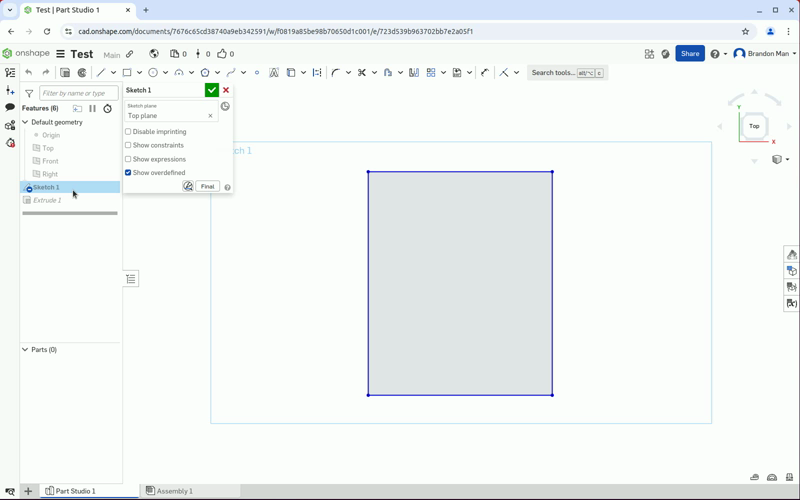
mouse_move(229, 92)
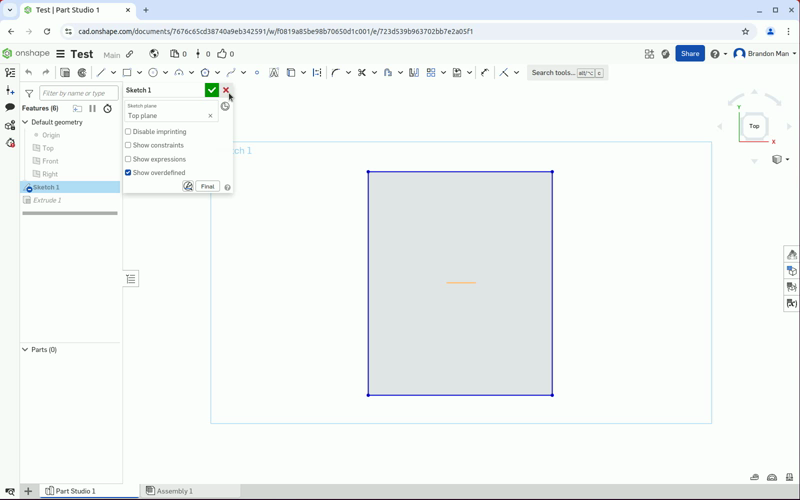
click(229, 92)
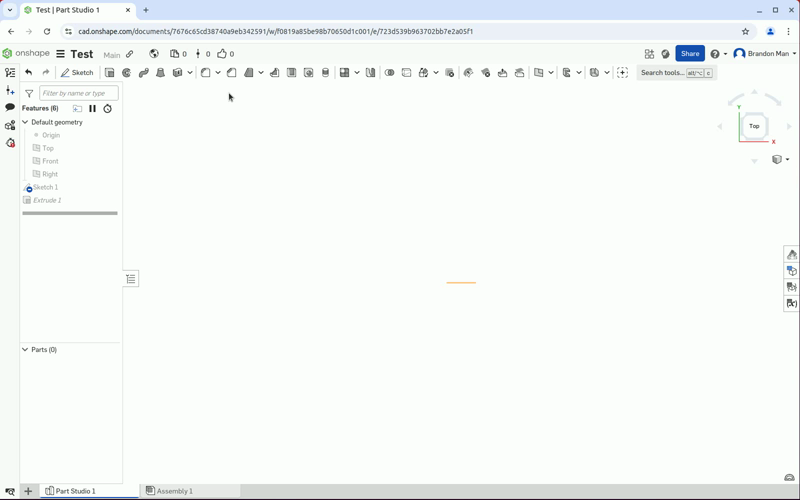
mouse_move(541, 75)
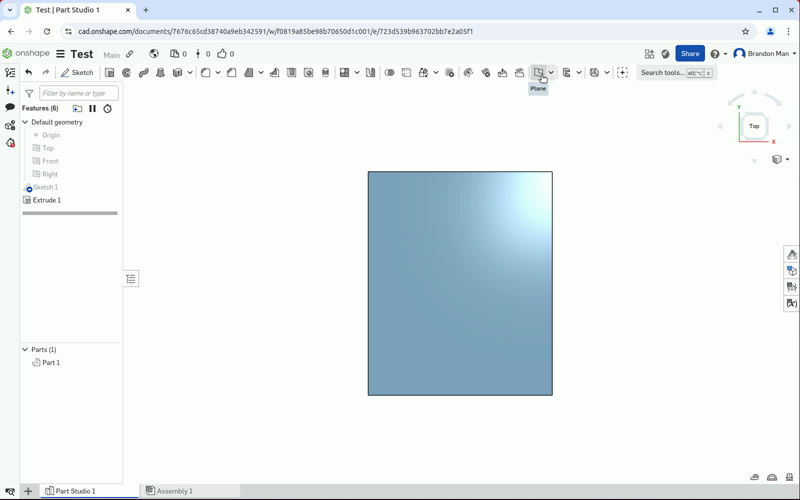
click(541, 75)
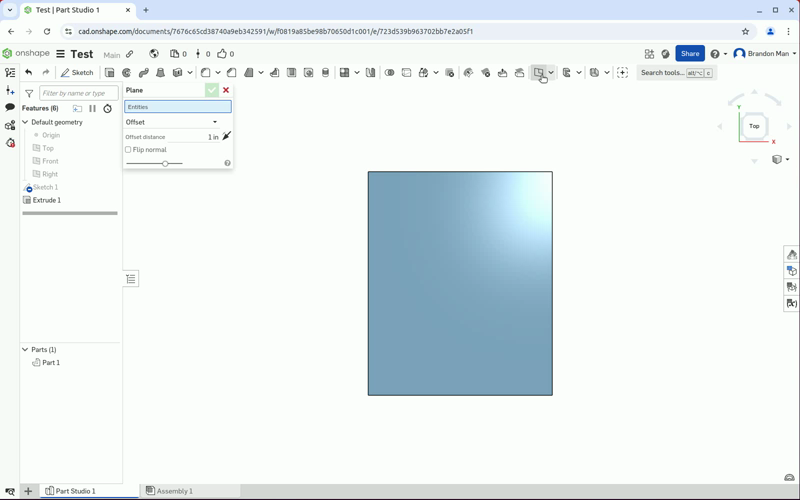
mouse_move(73, 150)
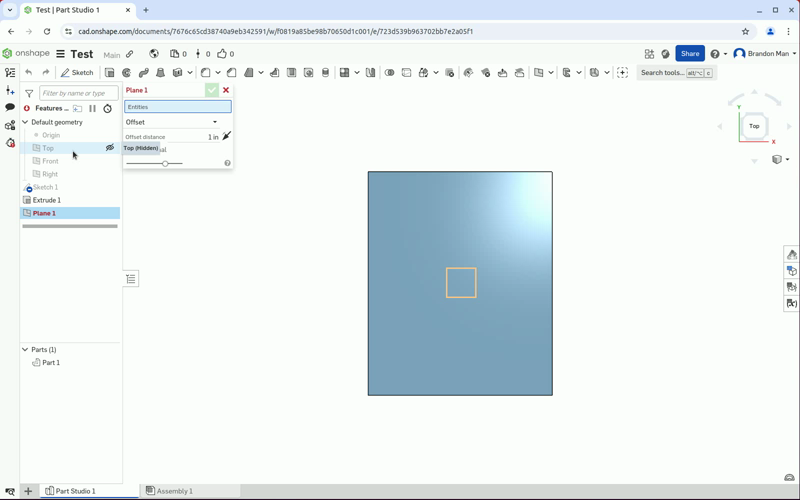
click(73, 150)
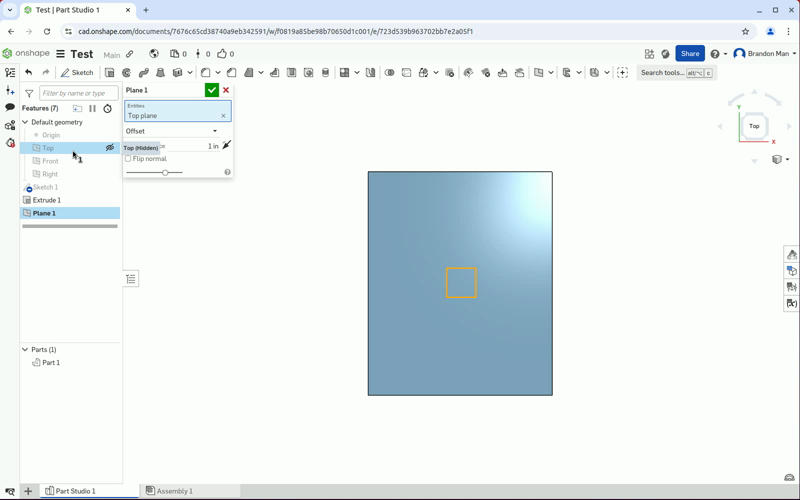
key(tab, 2)
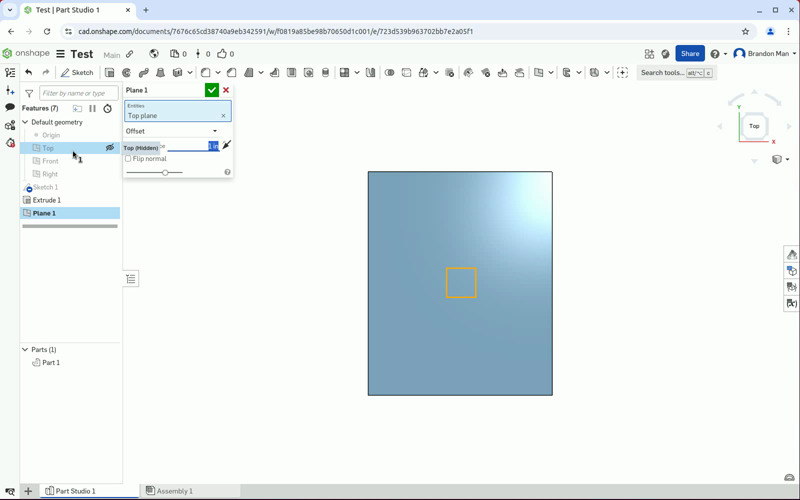
text(5.546)
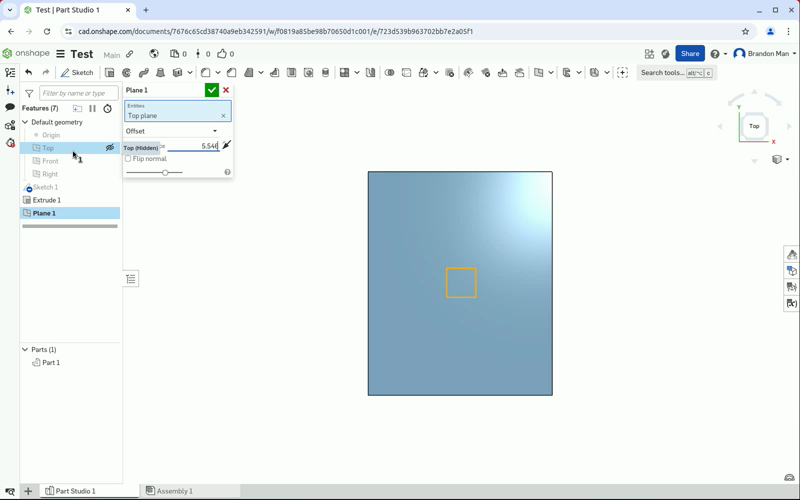
key(enter, 2)
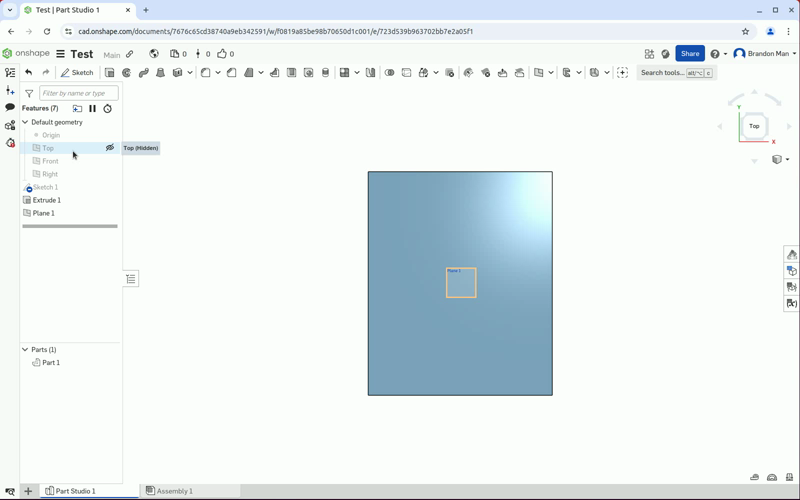
key(shift+s)
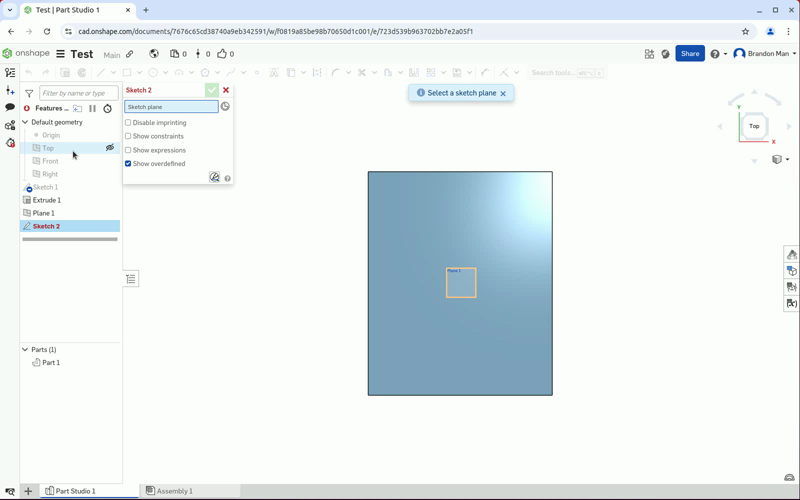
mouse_move(73, 215)
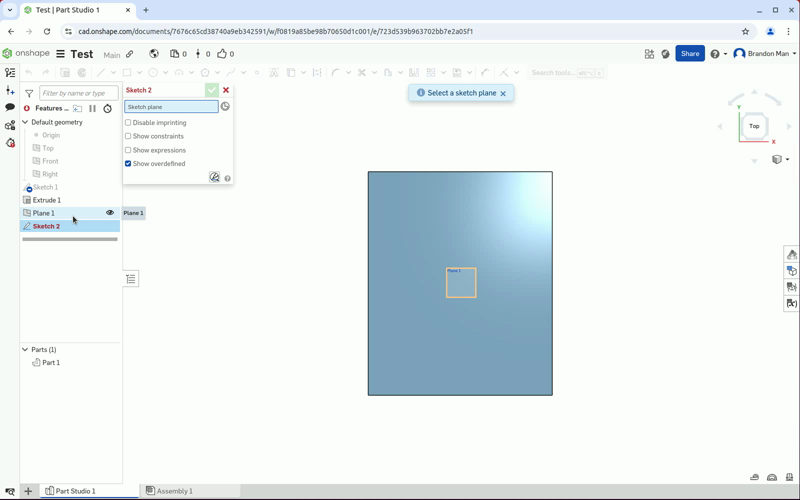
click(73, 215)
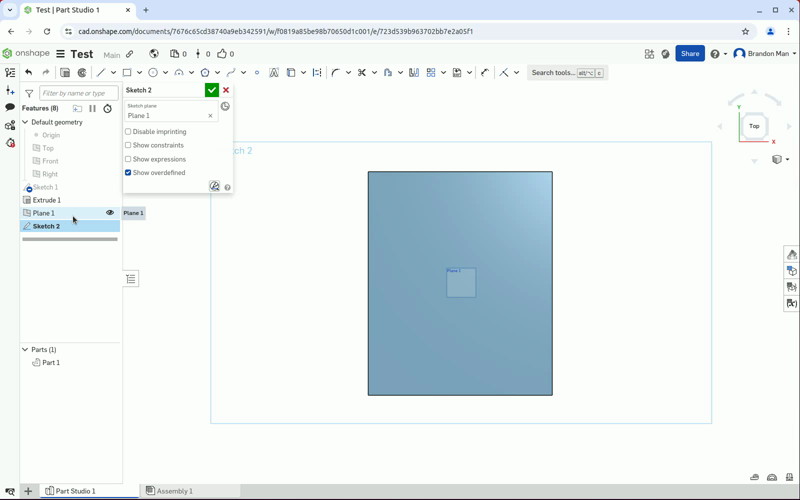
mouse_move(73, 352)
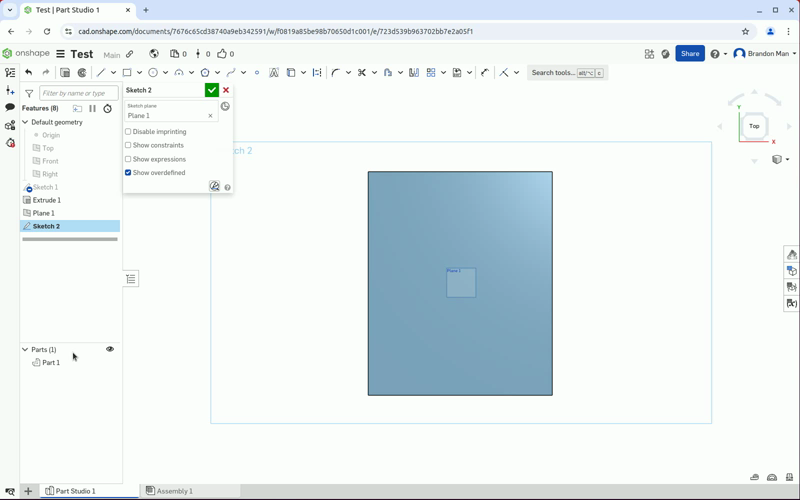
key(y)
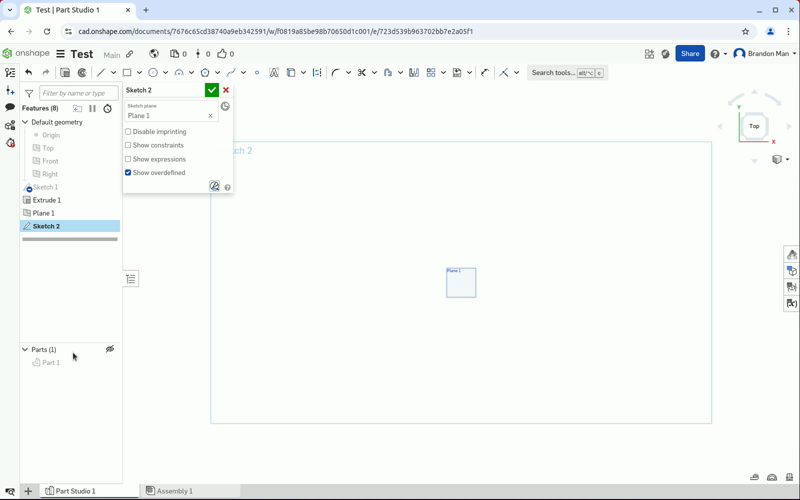
key(l)
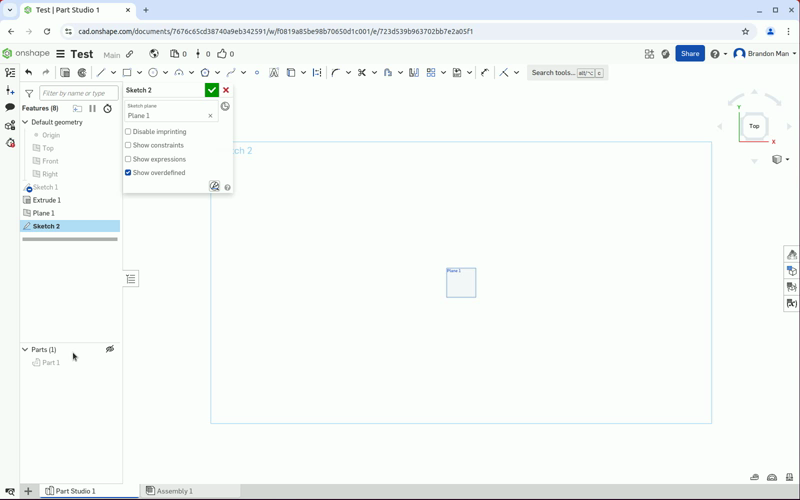
key_down(shift)
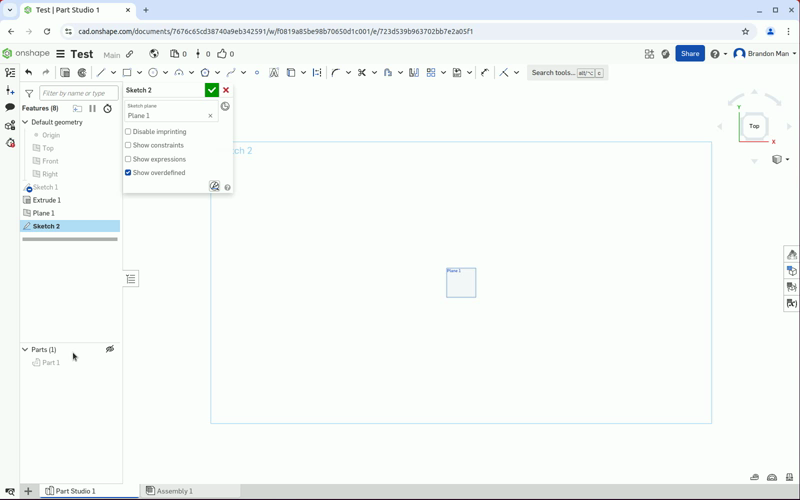
mouse_move(386, 395)
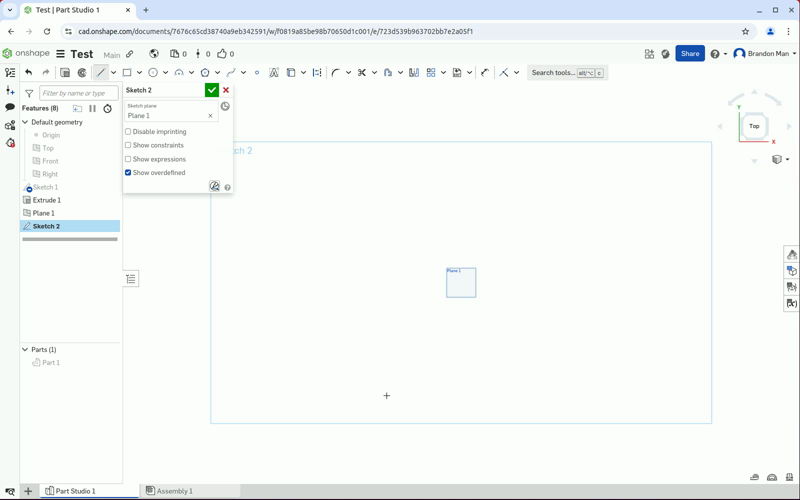
click(386, 395)
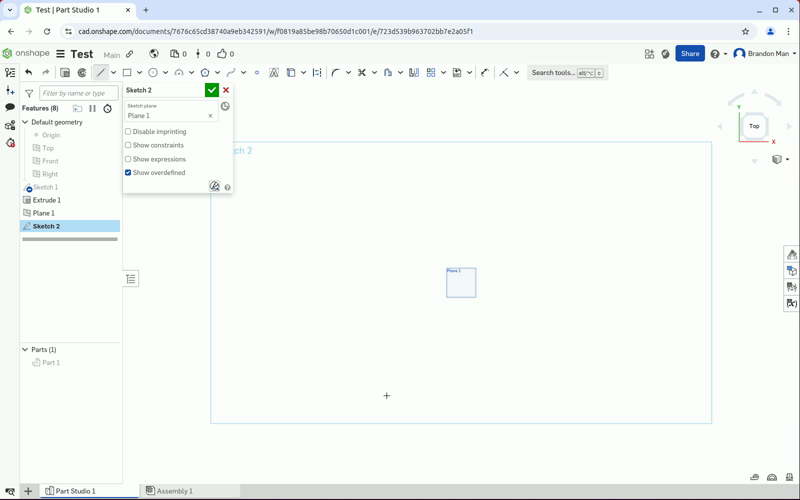
key_up(shift)
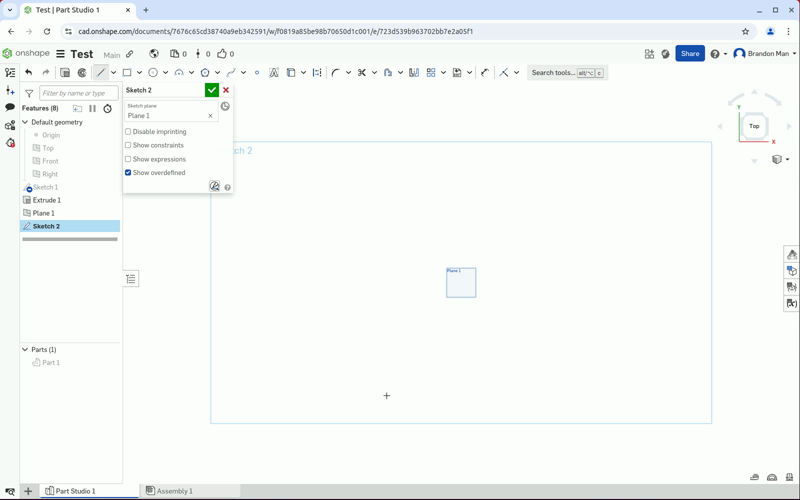
key_down(shift)
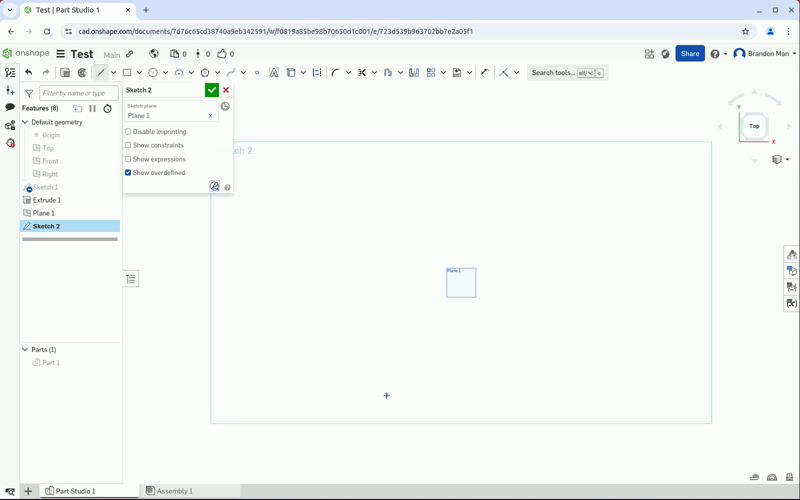
mouse_move(533, 395)
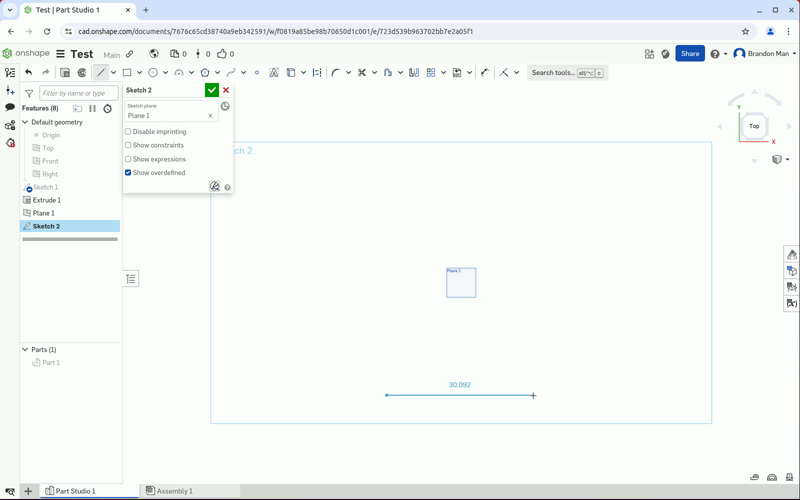
click(533, 395)
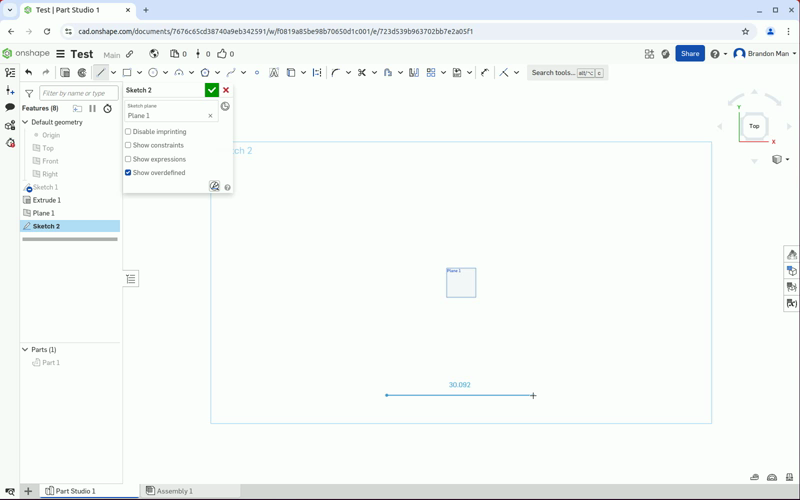
key_up(shift)
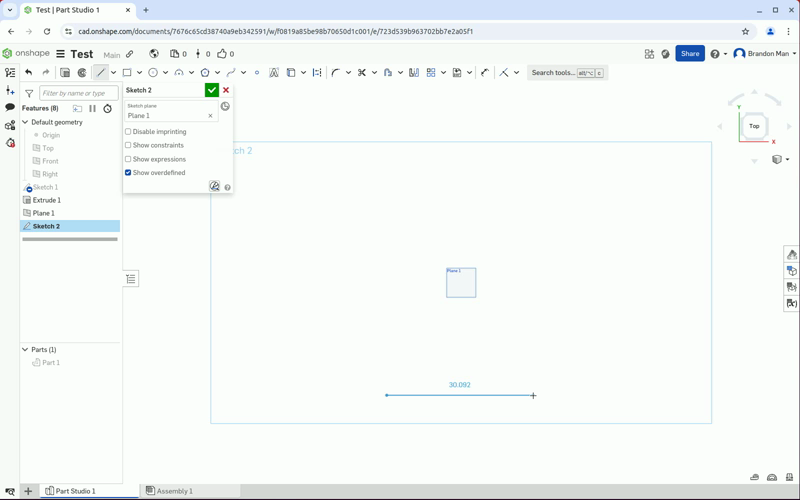
key_down(shift)
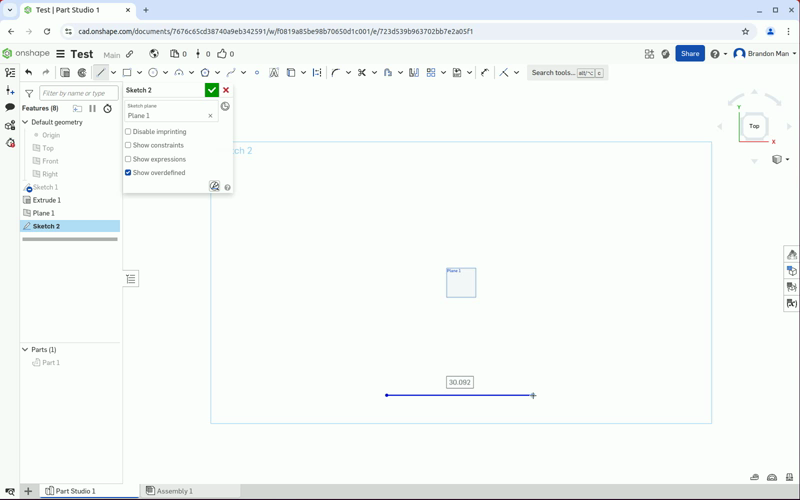
mouse_move(533, 171)
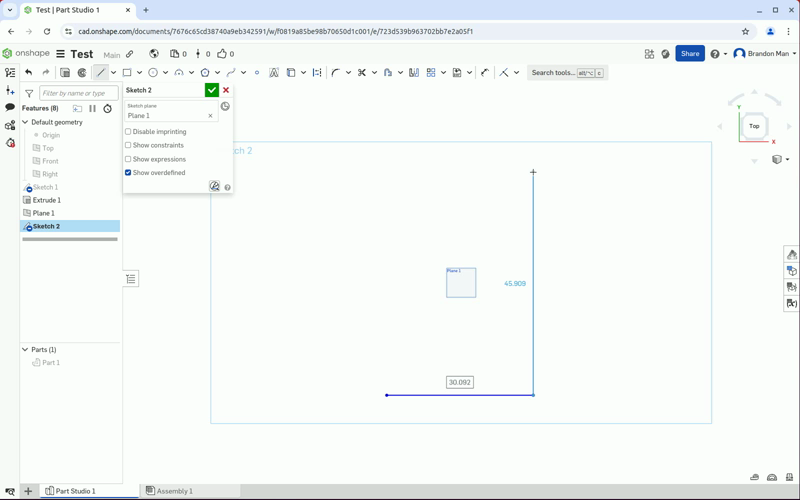
click(533, 171)
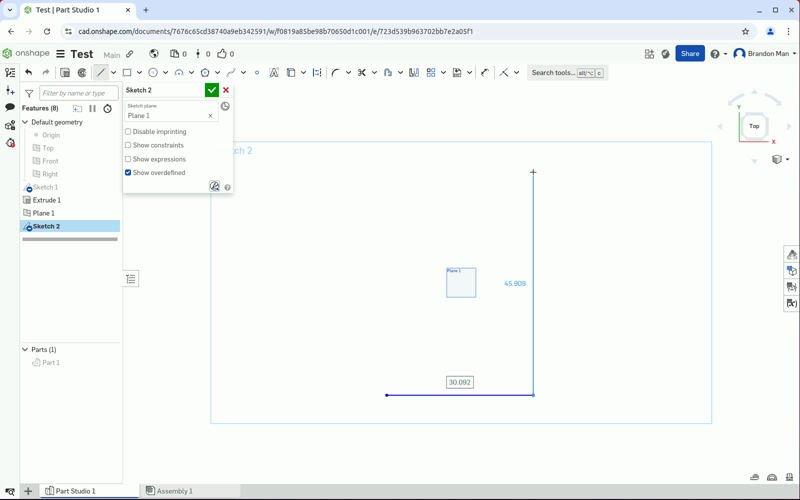
key_up(shift)
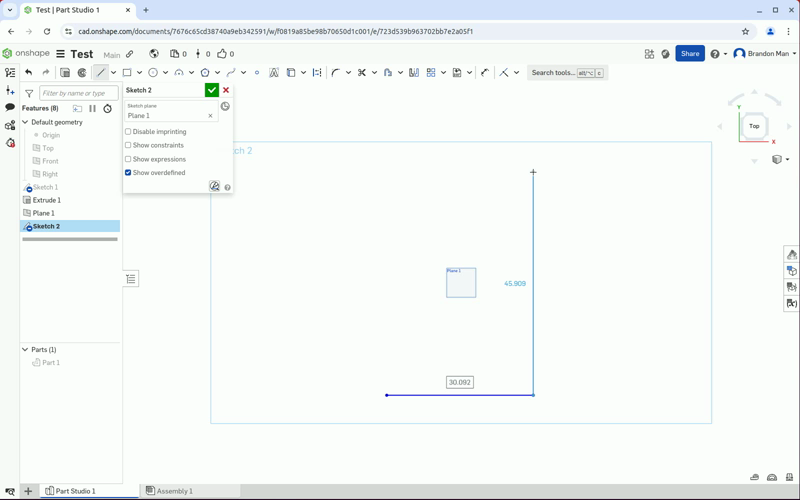
key_down(shift)
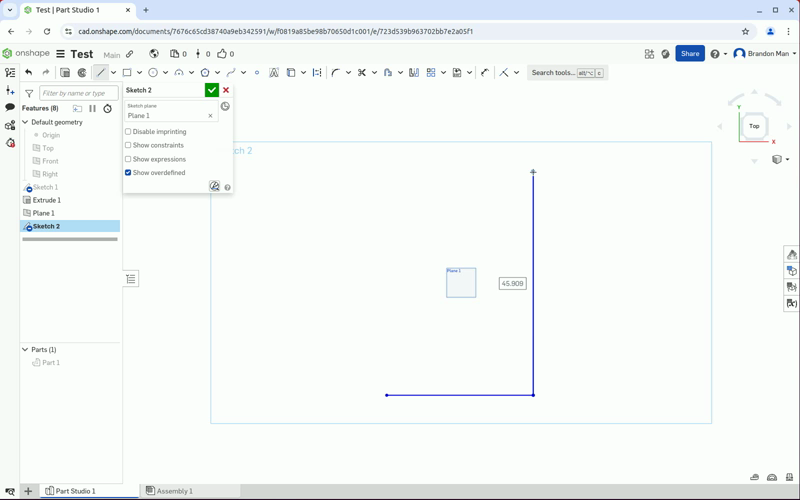
mouse_move(386, 171)
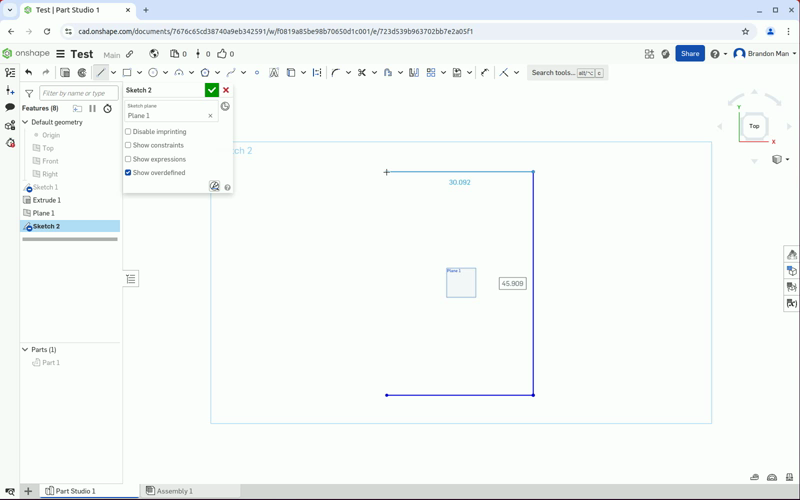
click(386, 171)
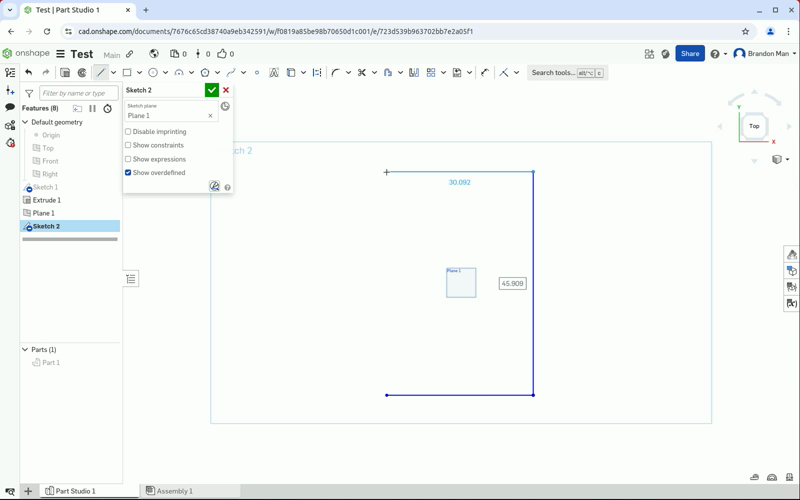
key_up(shift)
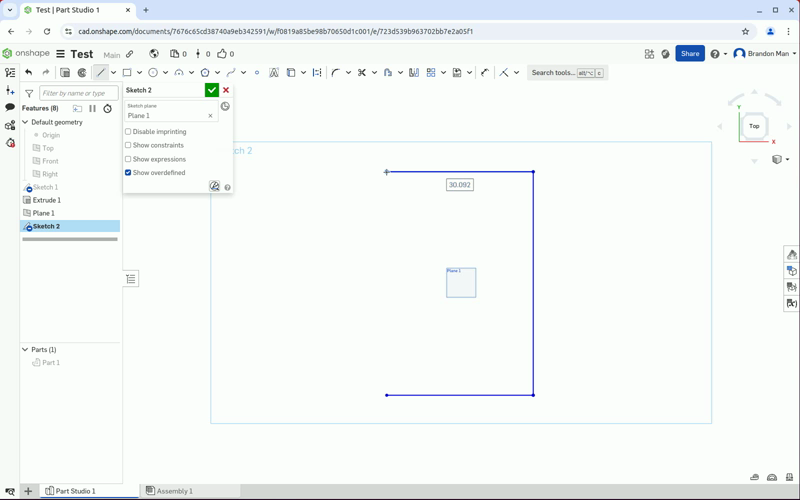
key_down(shift)
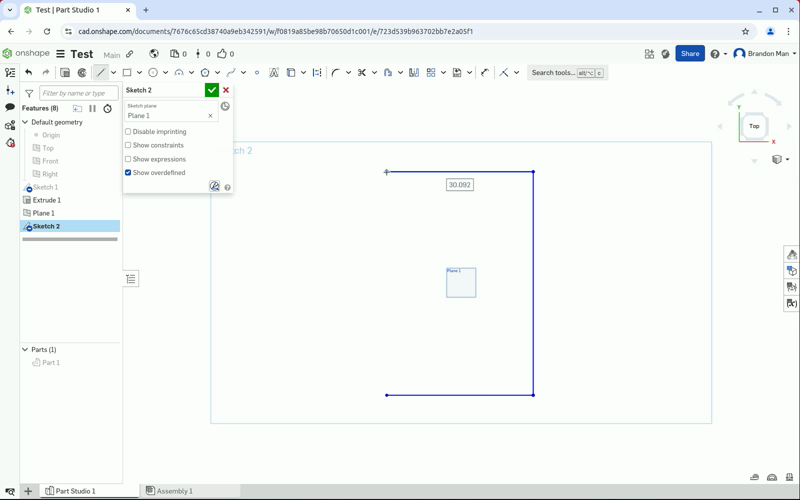
mouse_move(386, 395)
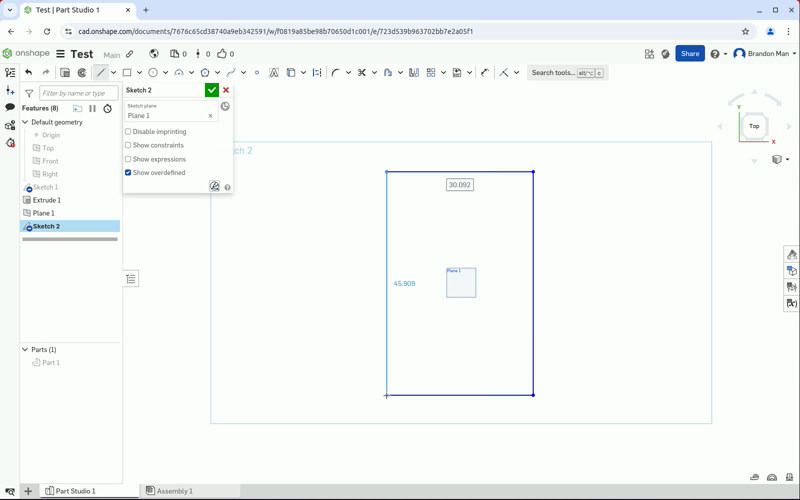
key_up(shift)
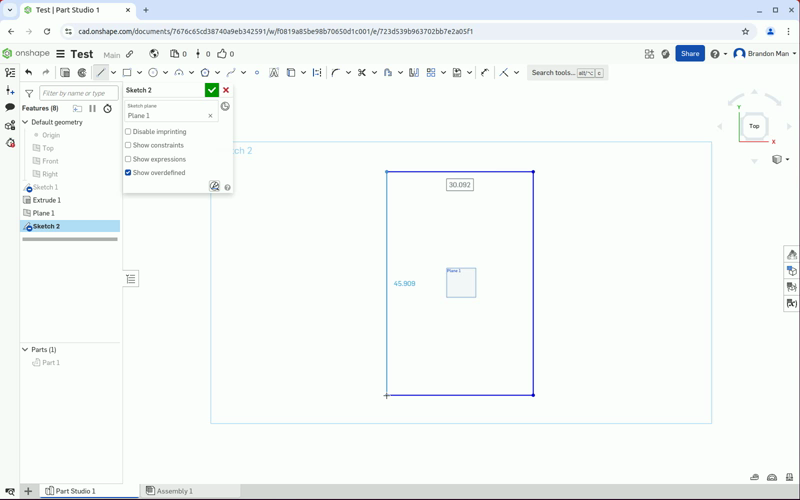
click(386, 395)
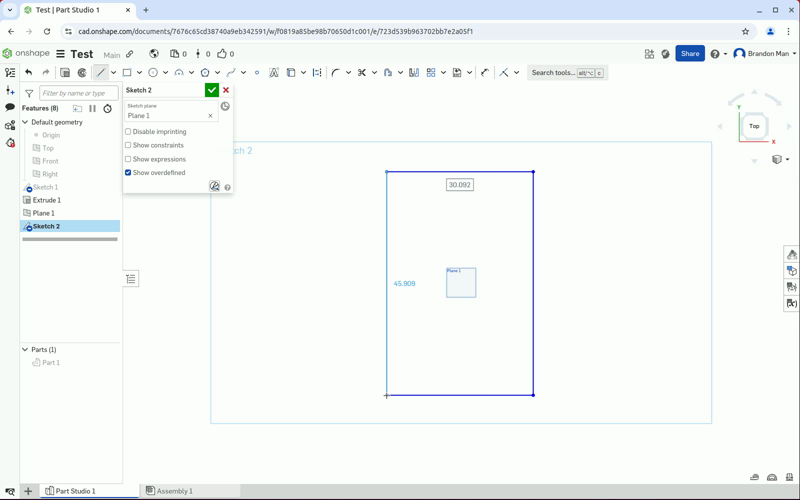
key(esc)
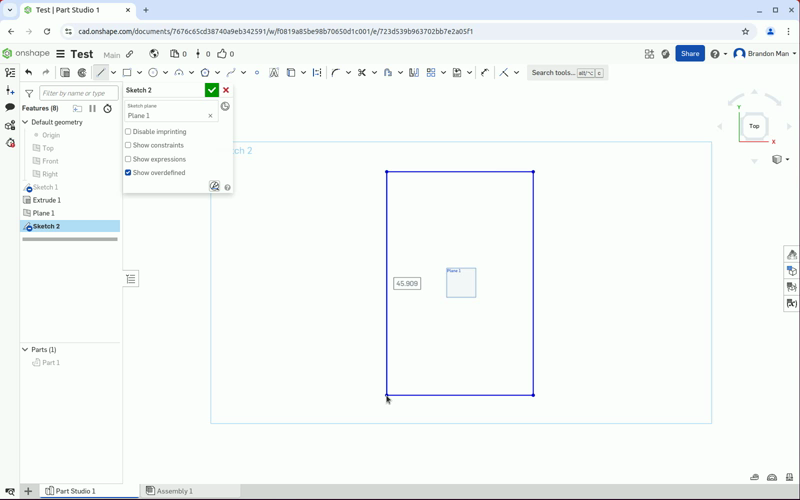
mouse_move(466, 289)
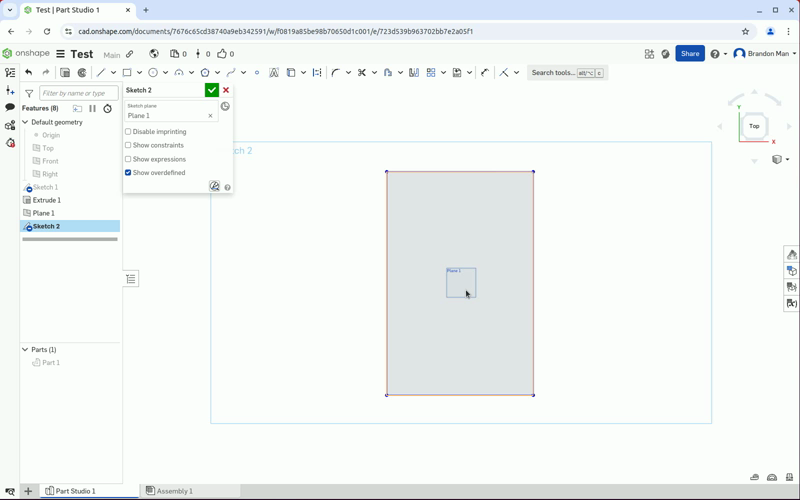
click(466, 289)
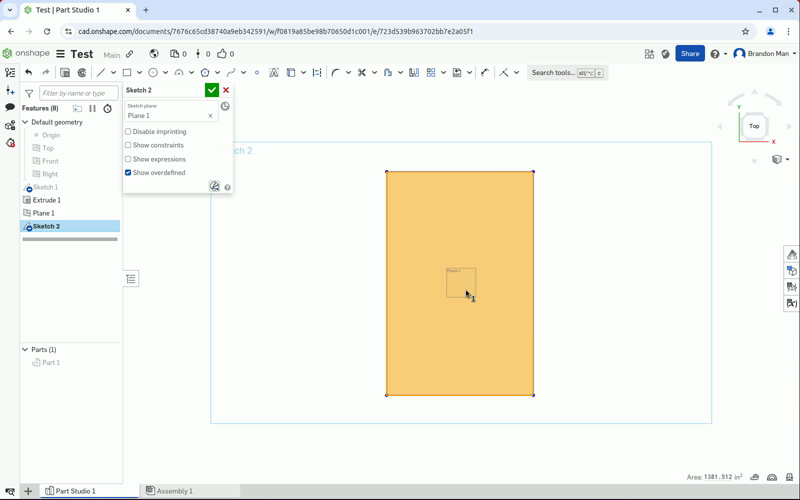
mouse_move(73, 352)
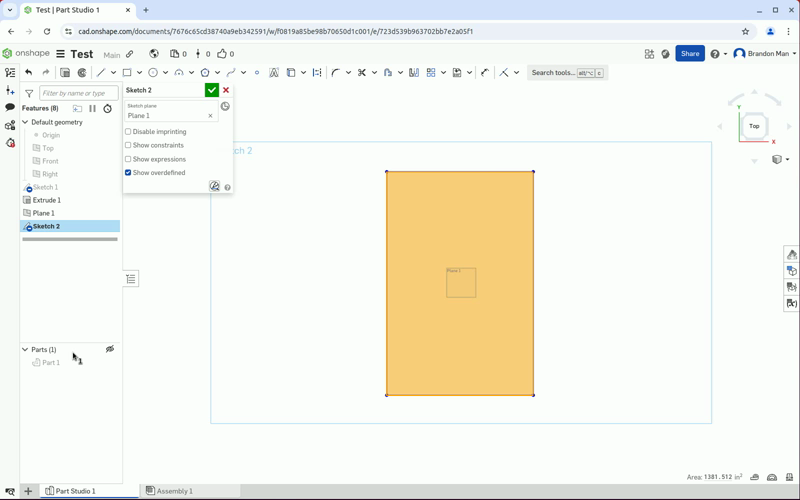
key(shift+y)
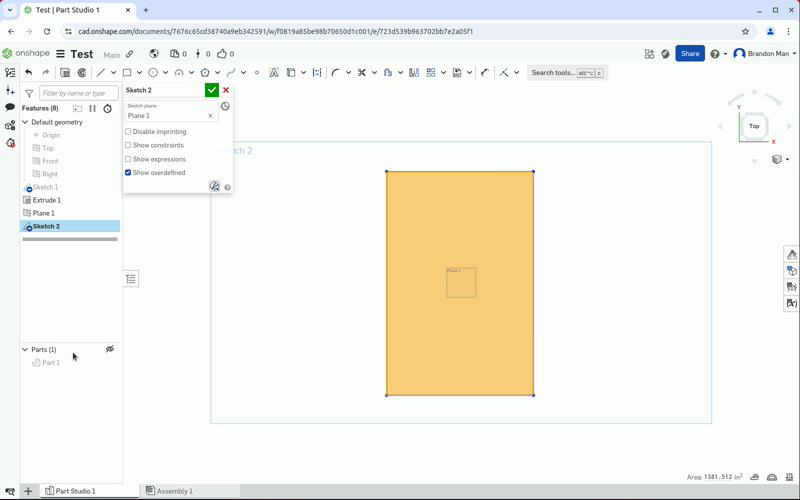
key(shift+e)
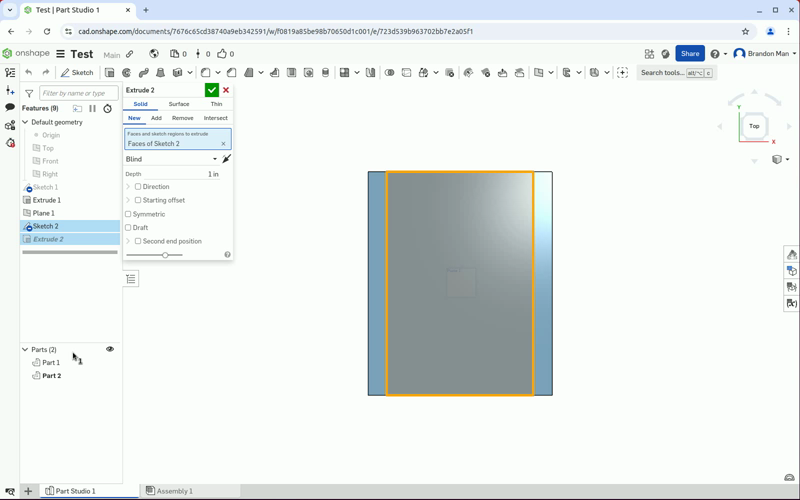
mouse_move(143, 106)
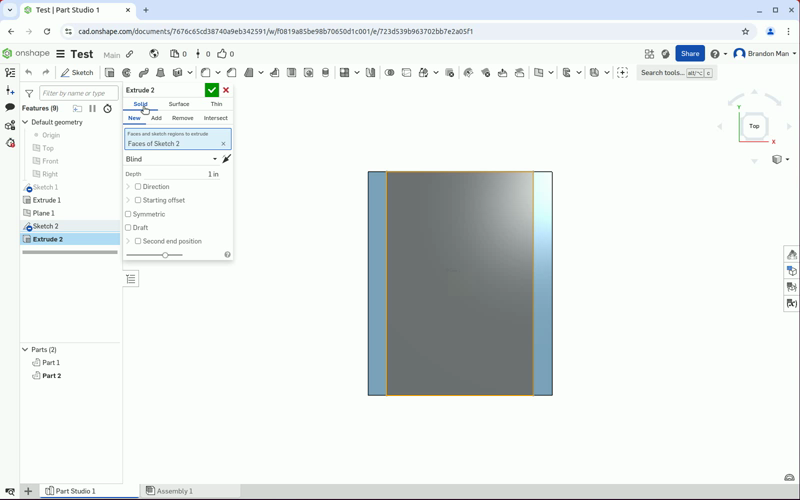
click(143, 106)
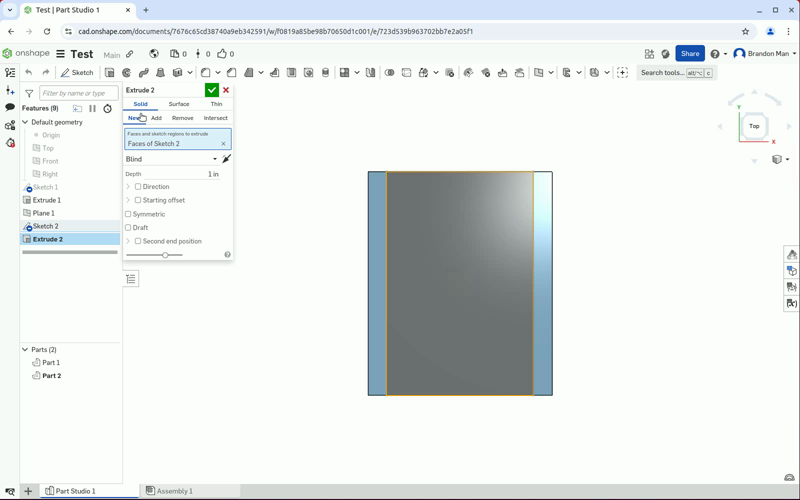
mouse_move(137, 120)
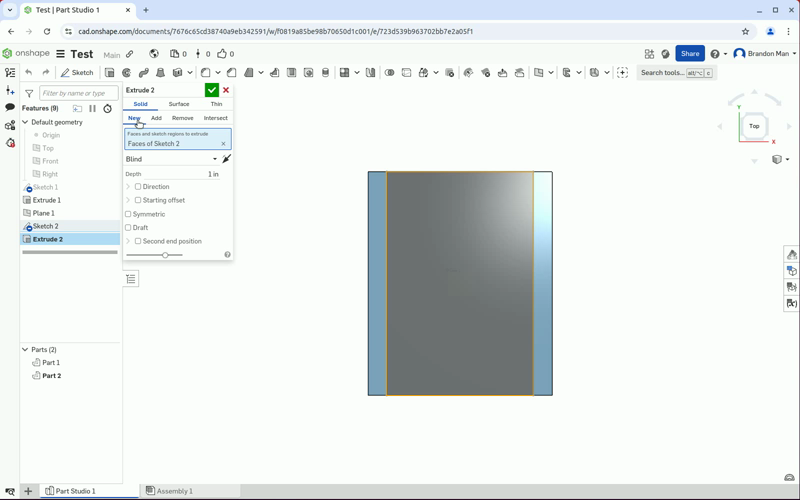
click(137, 120)
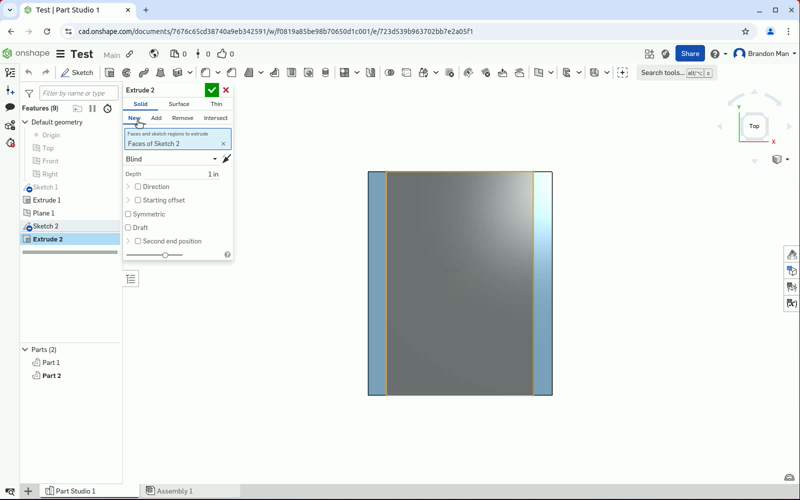
key(tab, 4)
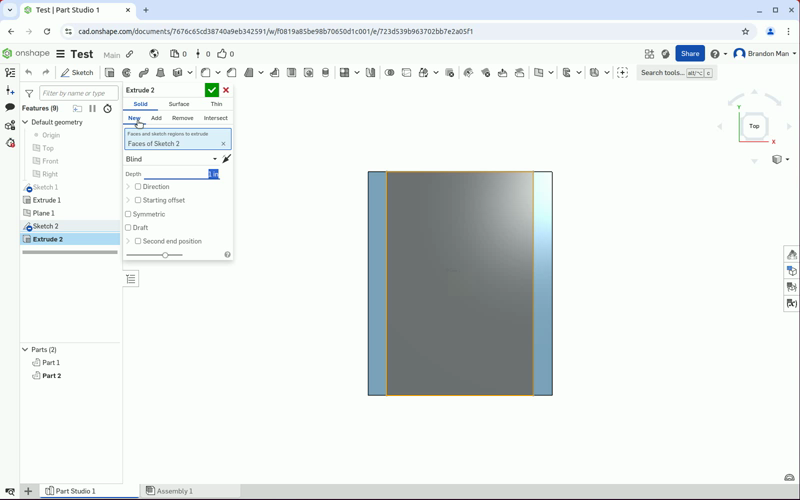
text(7.703)
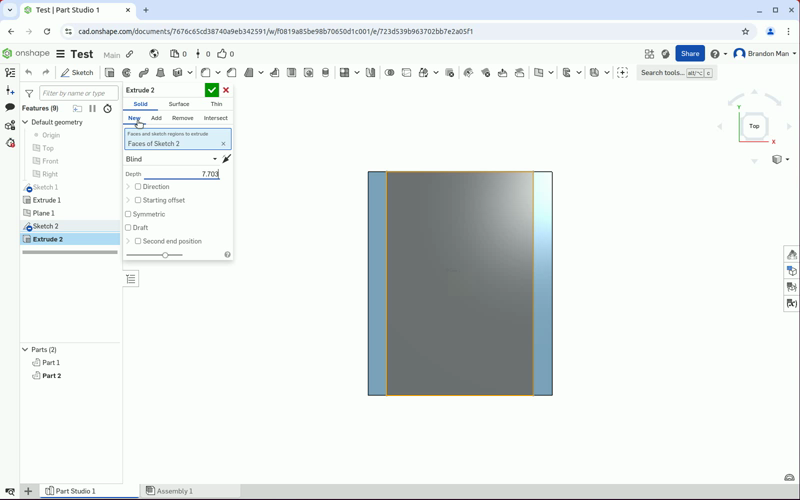
key(enter)
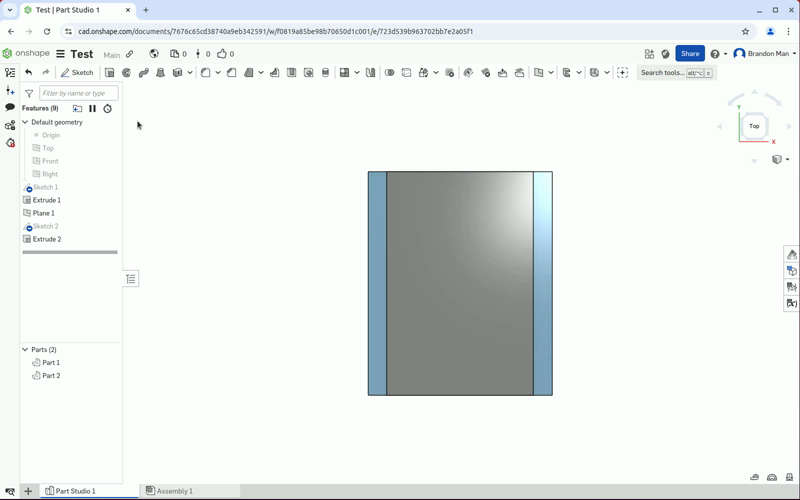
key(shift+h)
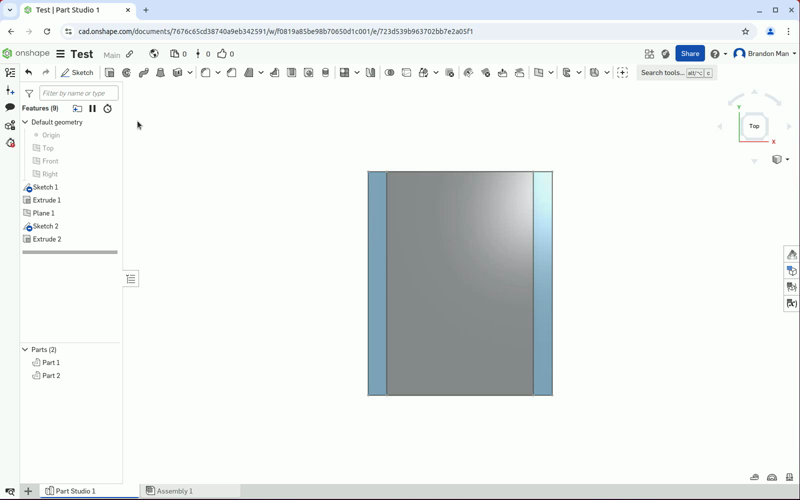
key(shift+h)
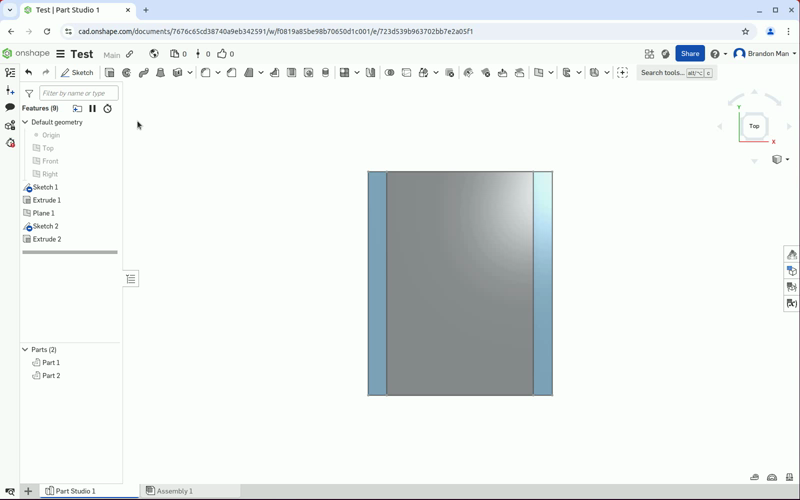
key(shift+7)
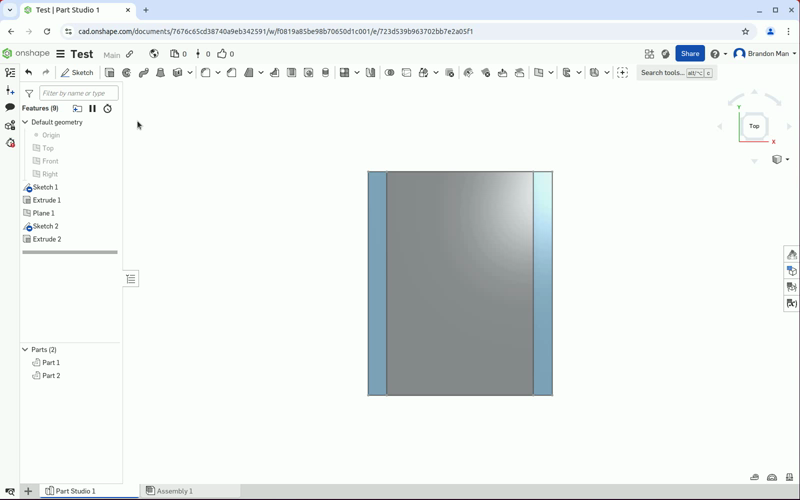
key(up, 3)
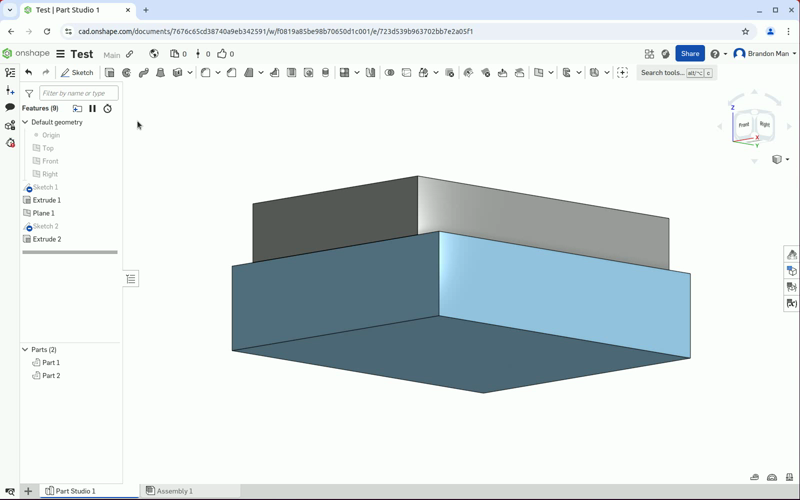
key(left, 3)
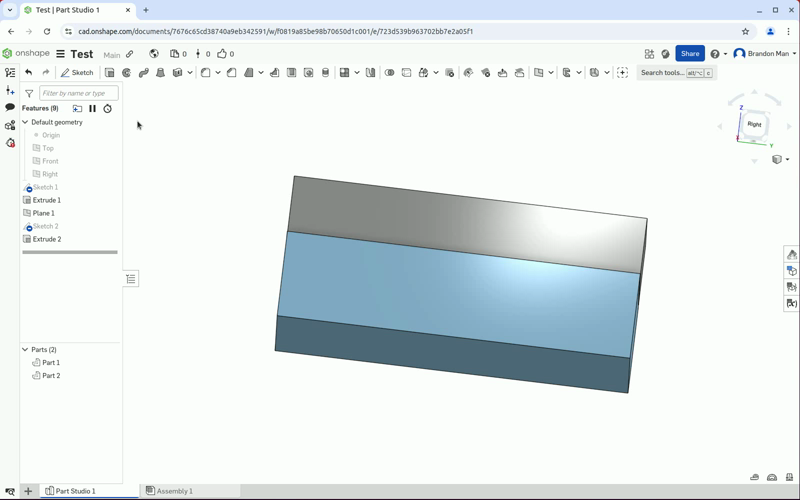
key(right, 3)
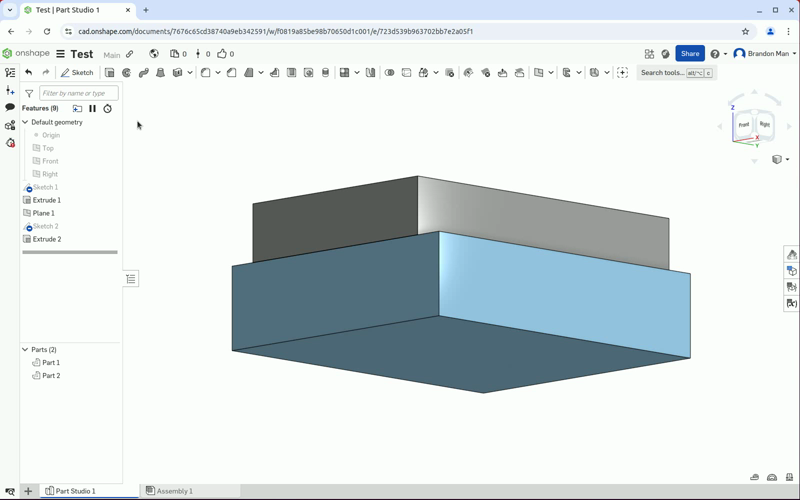
key(down, 3)
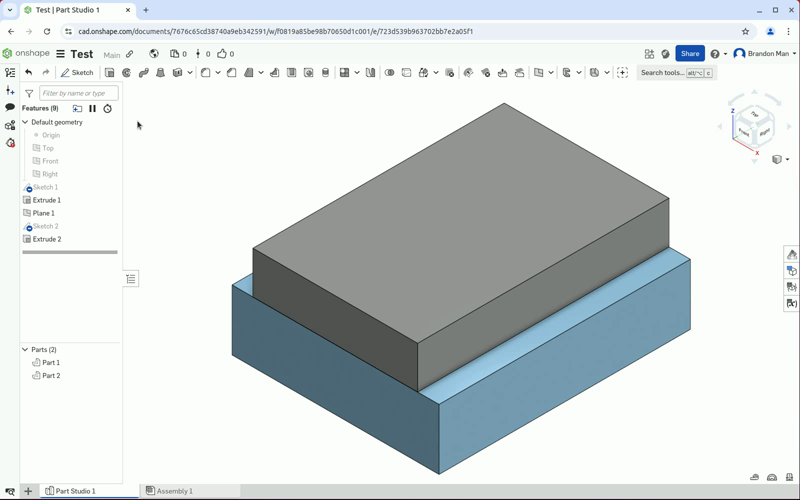
mouse_move(73, 189)
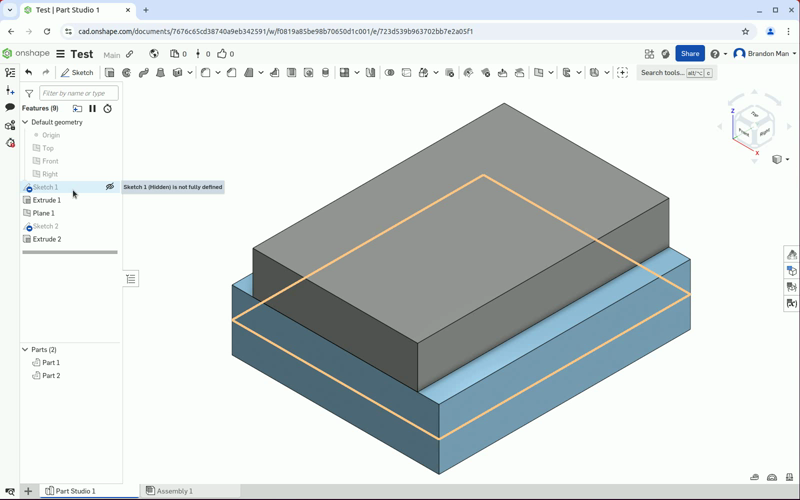
click(73, 189)